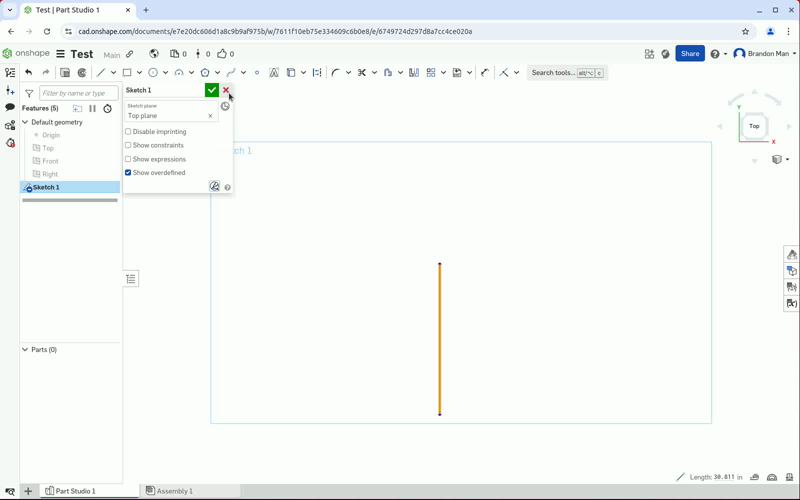
key(shift+h)
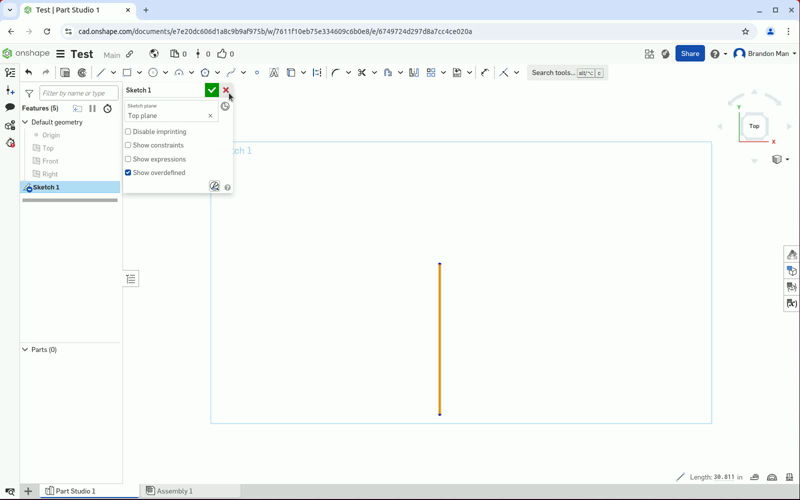
key(shift+s)
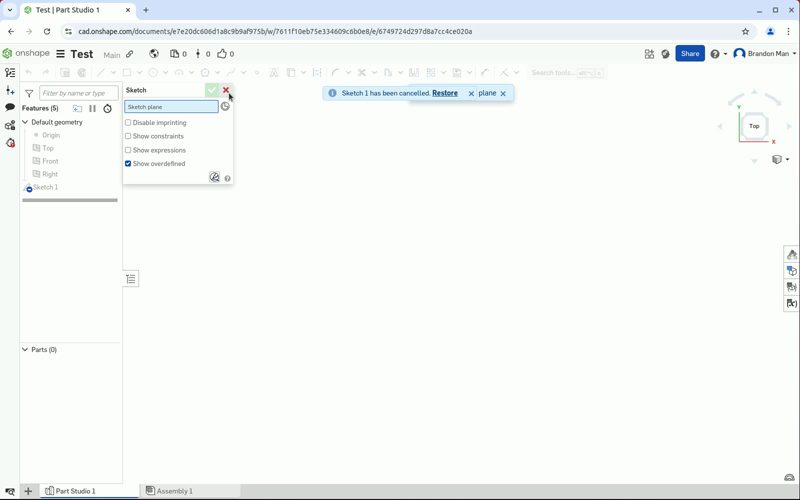
mouse_move(73, 150)
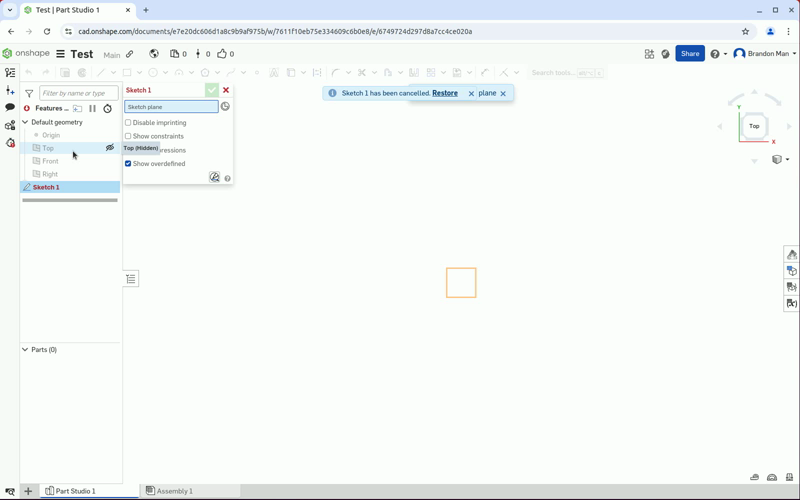
click(73, 150)
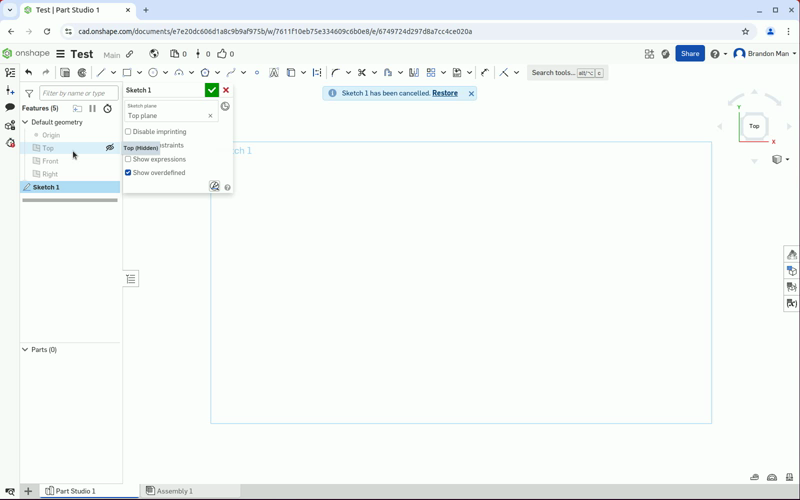
mouse_move(73, 352)
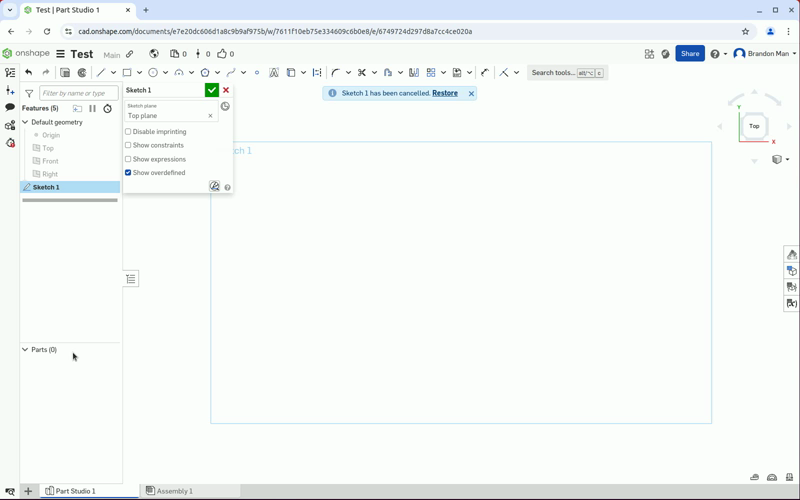
key(y)
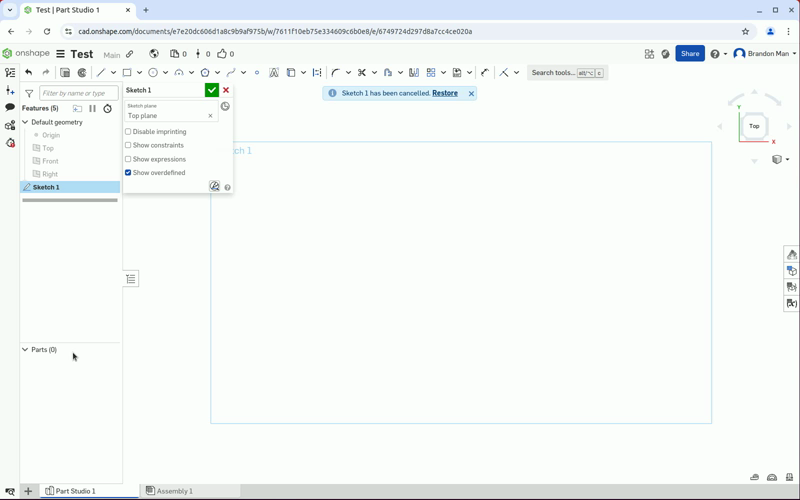
key(l)
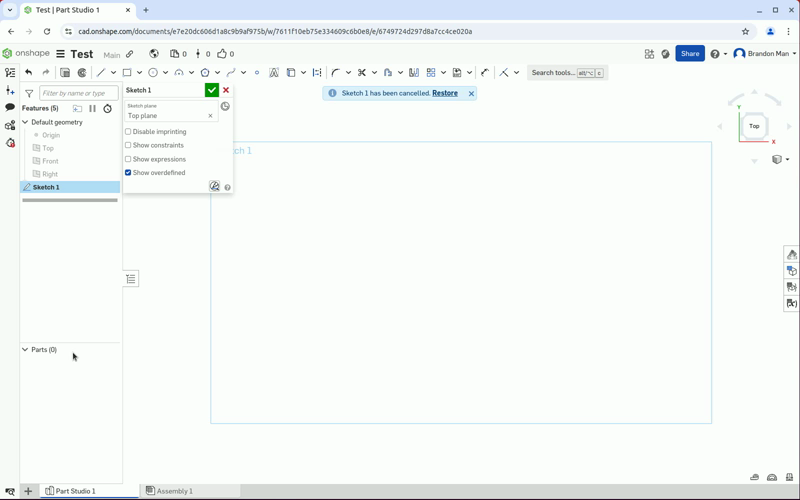
key_down(shift)
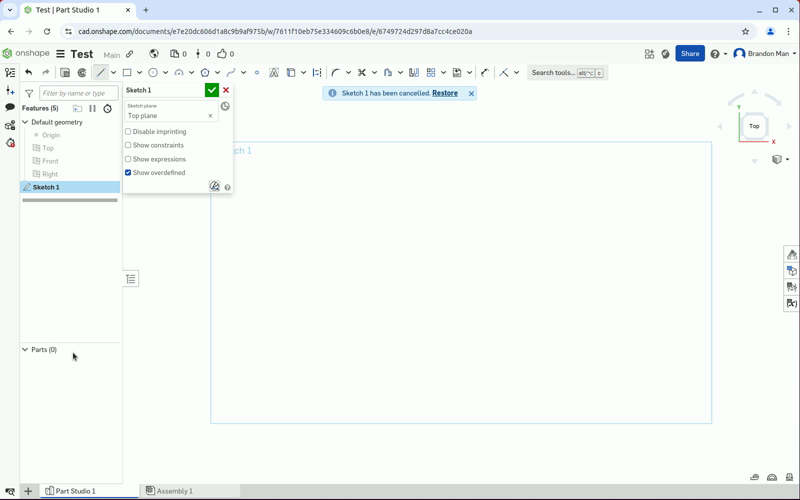
mouse_move(375, 395)
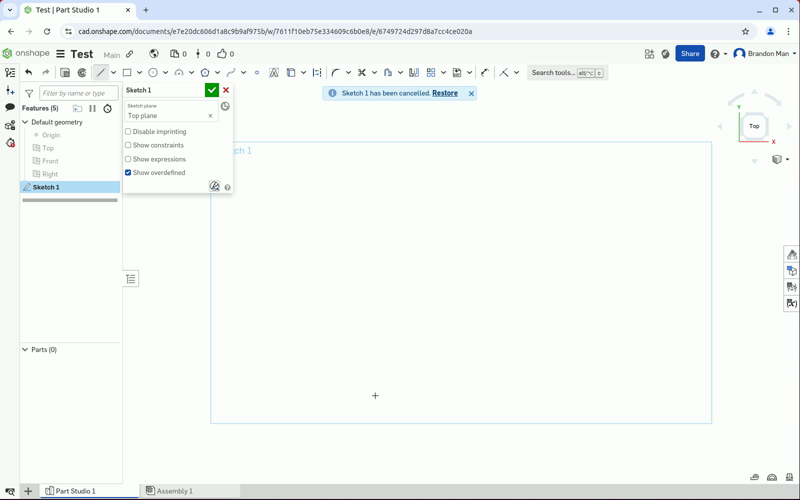
click(375, 395)
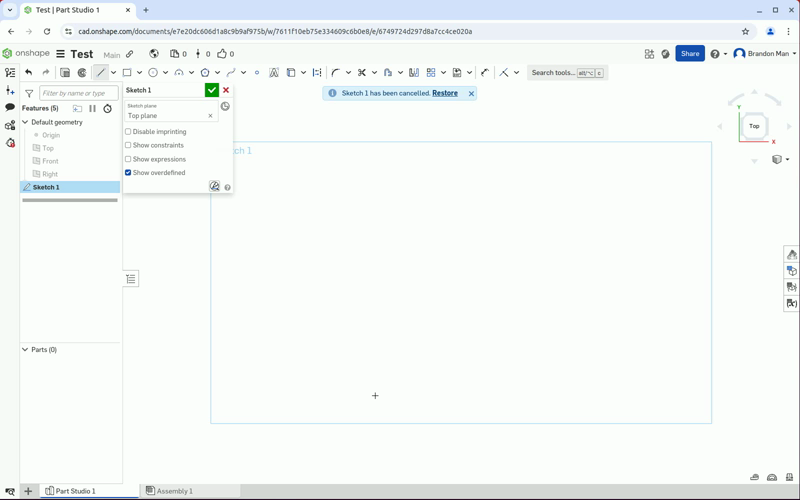
key_up(shift)
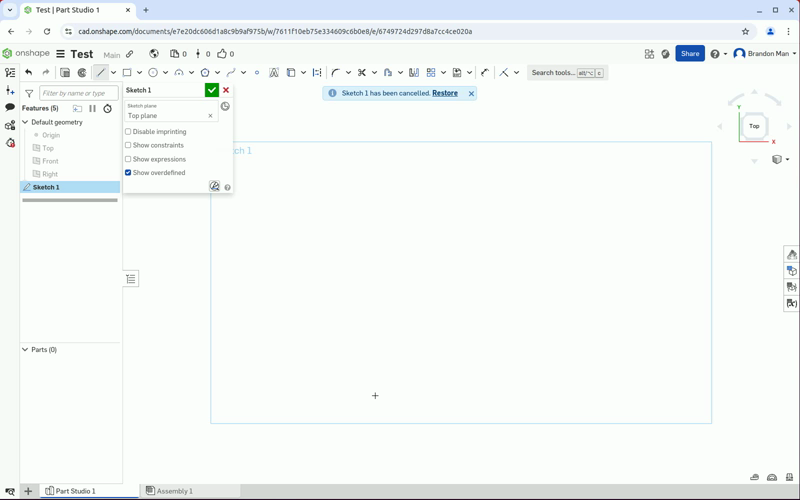
key_down(shift)
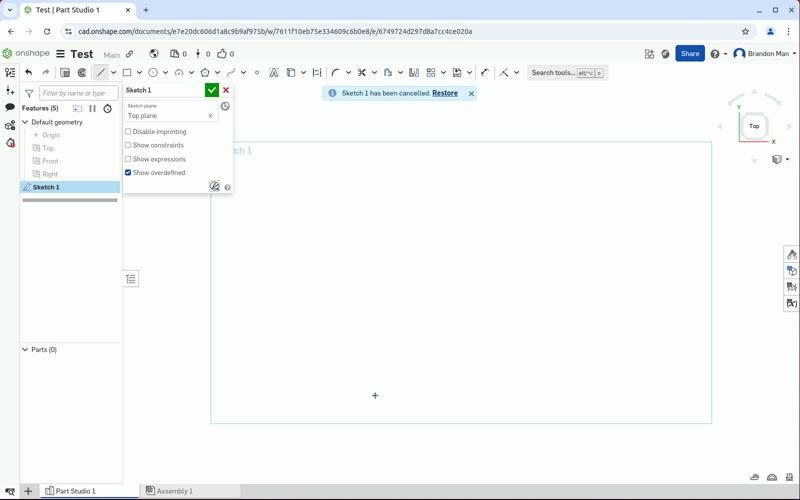
mouse_move(544, 395)
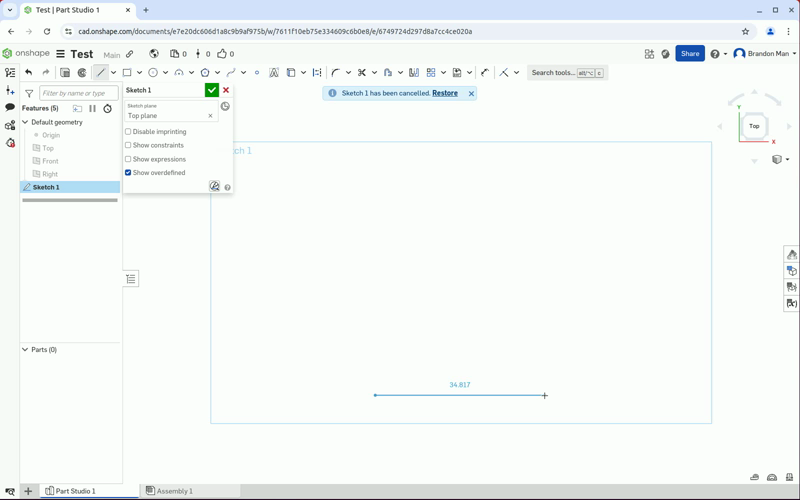
click(544, 395)
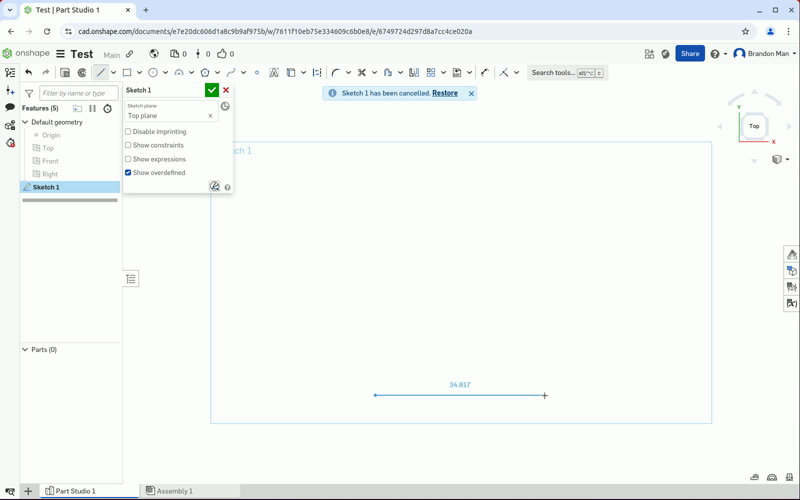
key_up(shift)
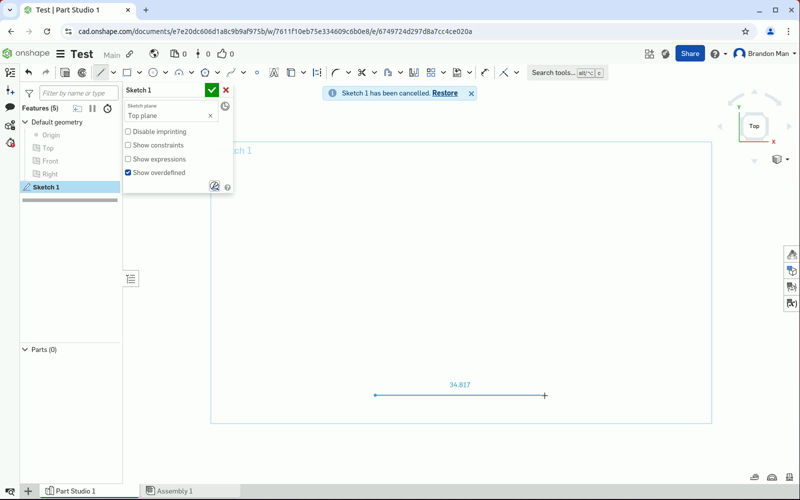
key_down(shift)
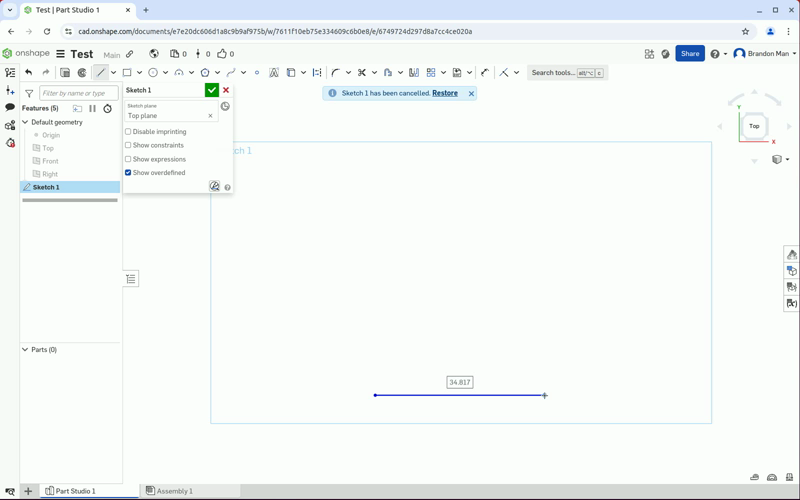
mouse_move(544, 171)
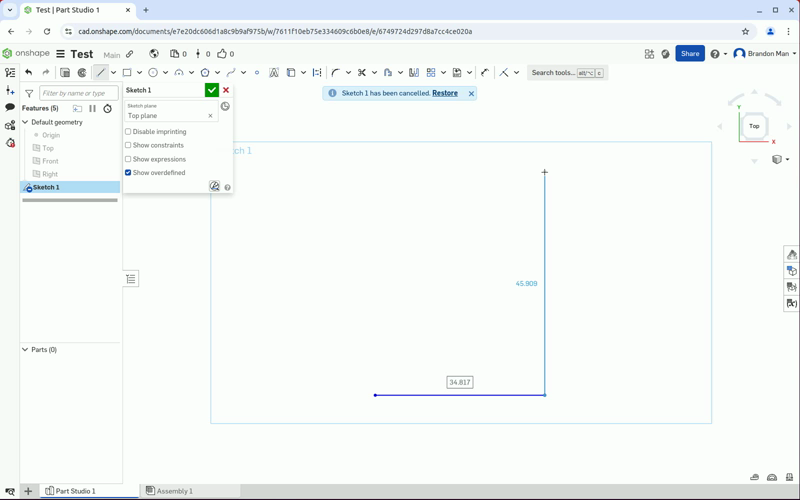
click(544, 171)
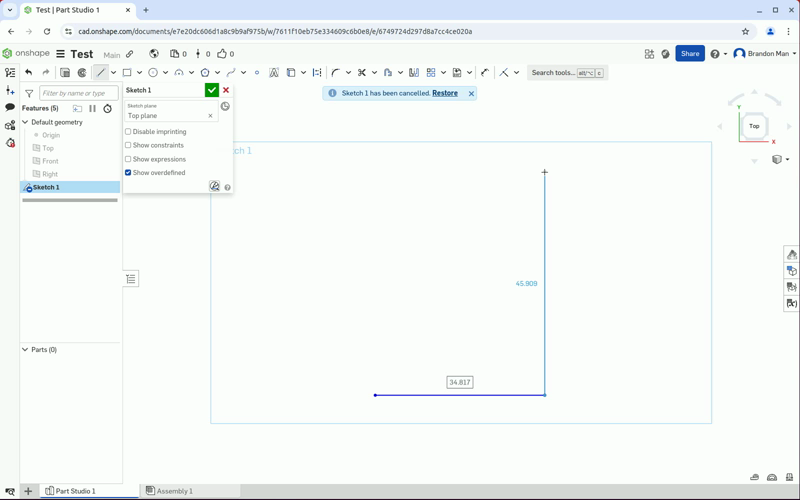
key_up(shift)
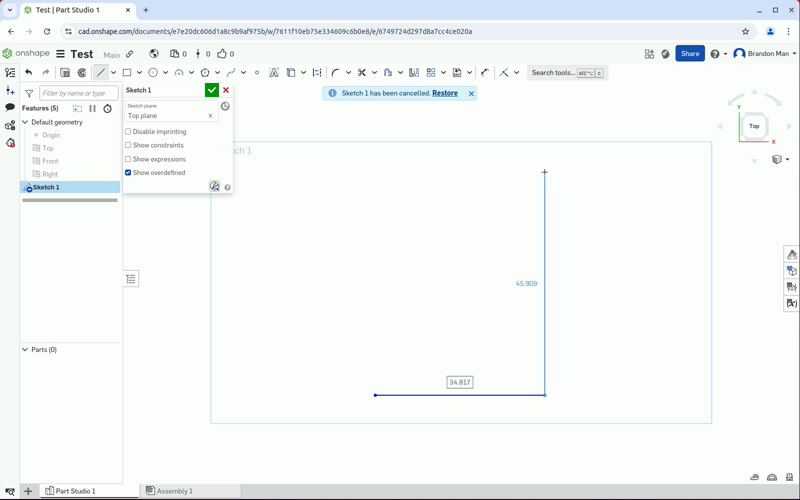
key_down(shift)
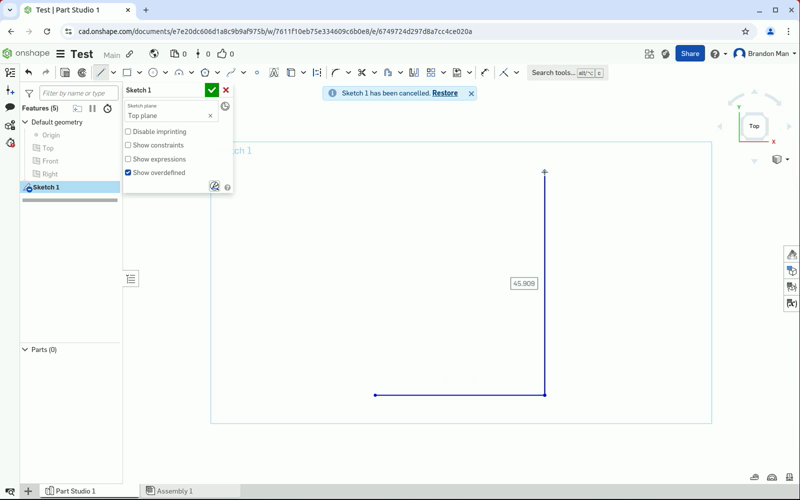
mouse_move(375, 171)
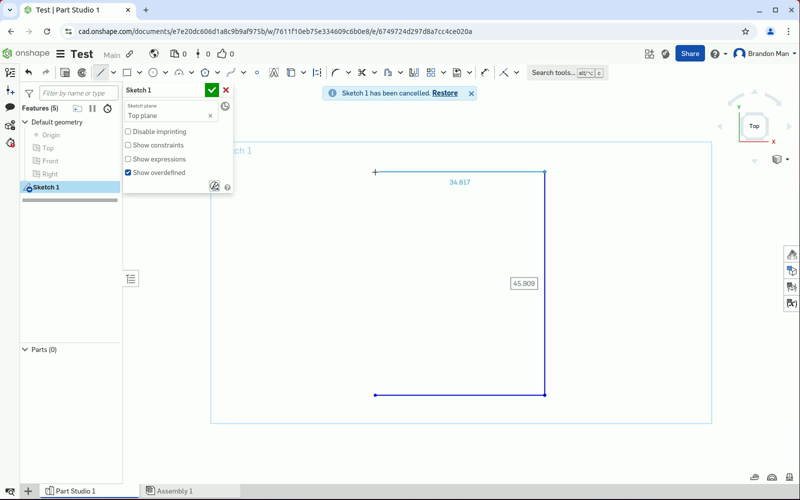
click(375, 171)
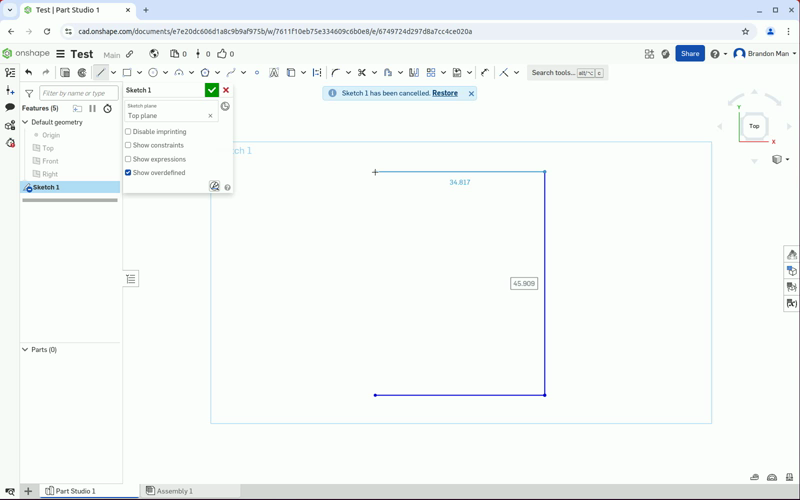
key_up(shift)
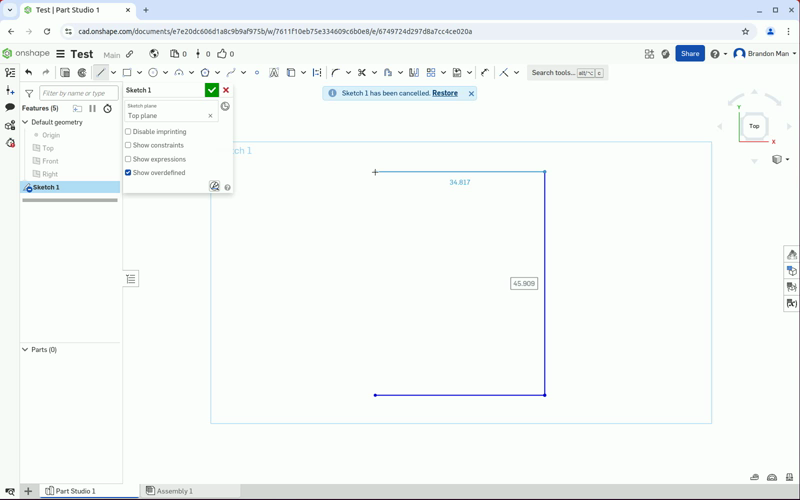
key_down(shift)
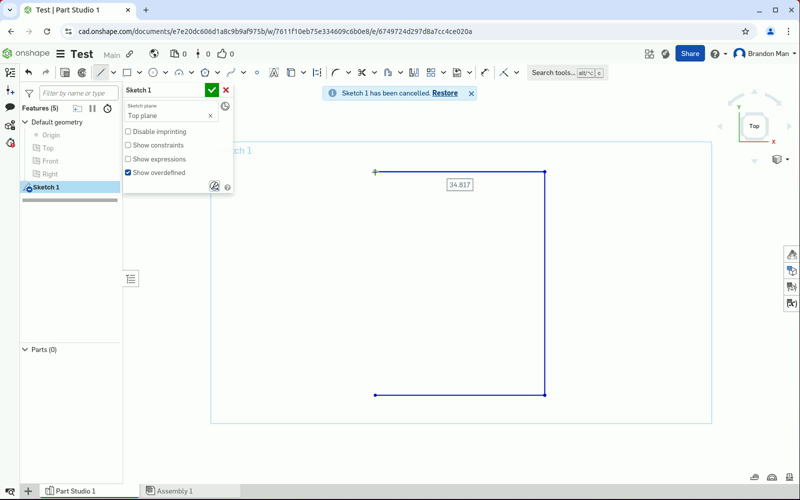
mouse_move(375, 395)
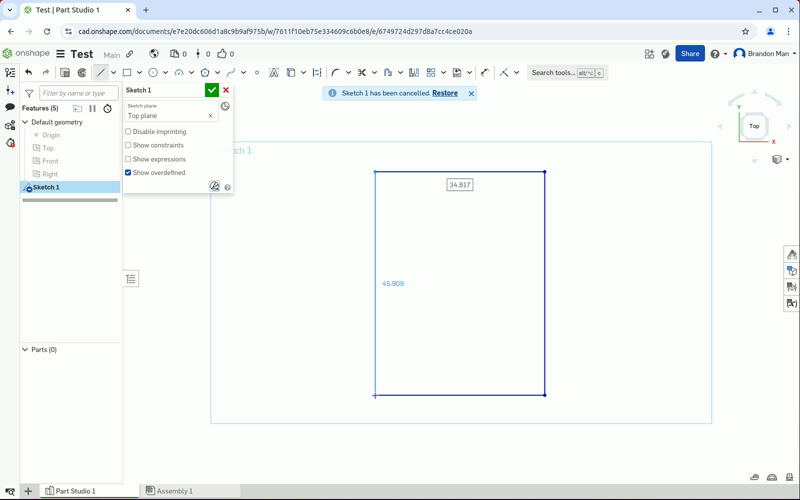
key_up(shift)
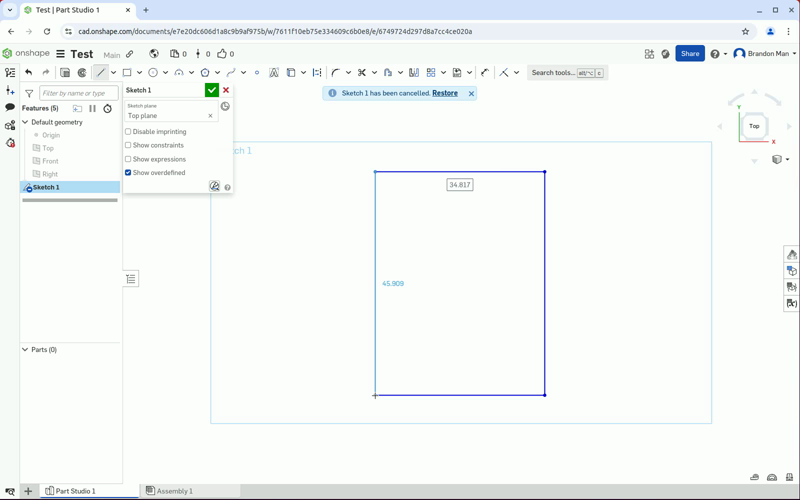
click(375, 395)
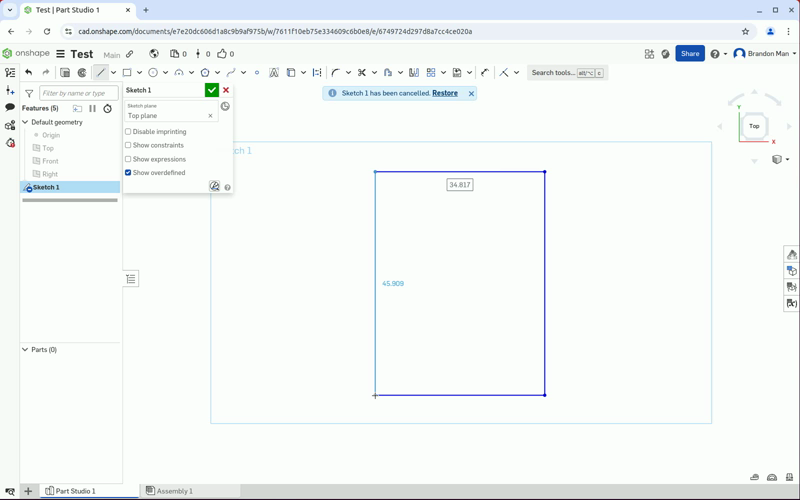
key(esc)
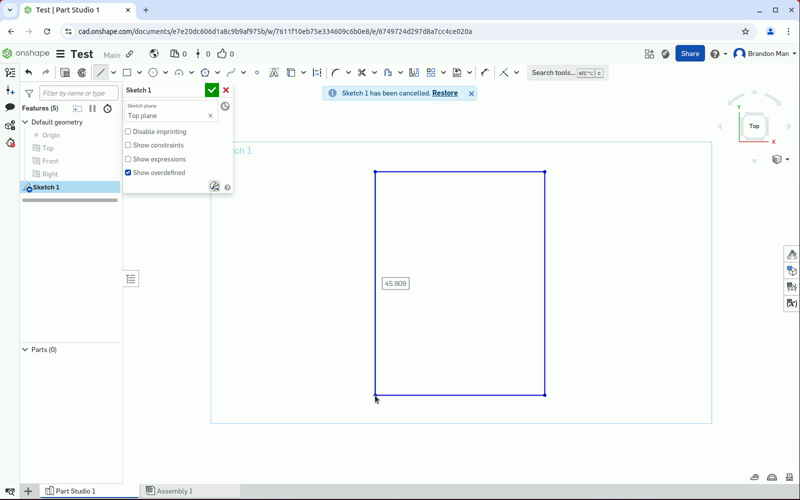
mouse_move(445, 217)
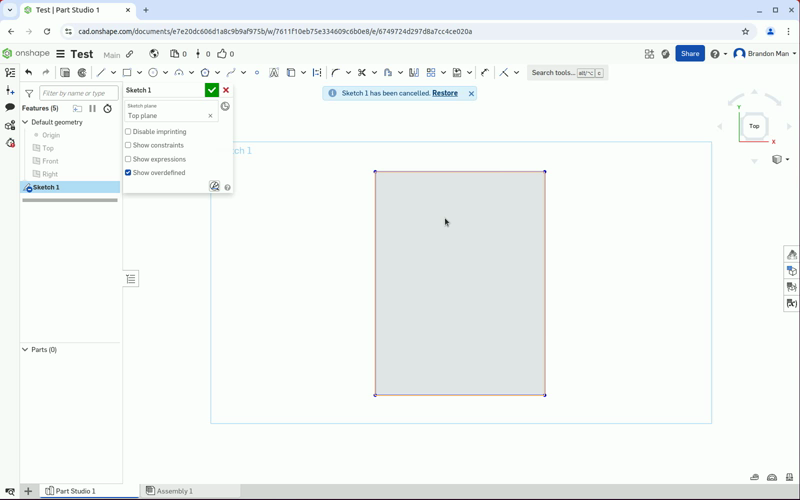
click(445, 217)
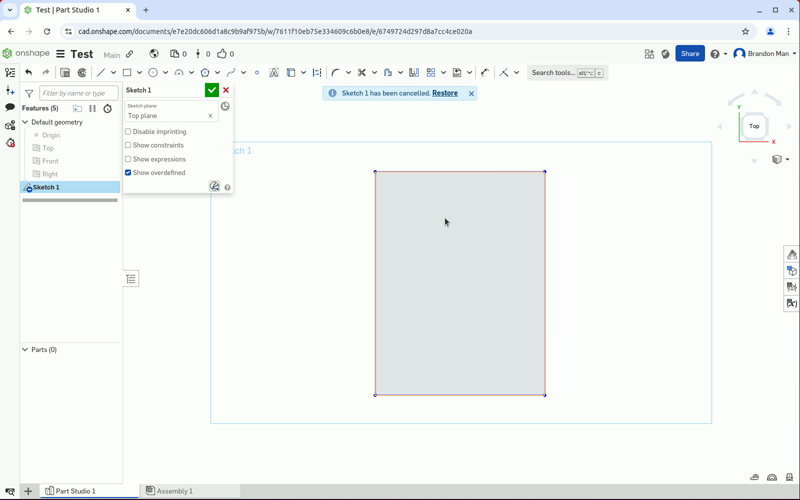
mouse_move(73, 352)
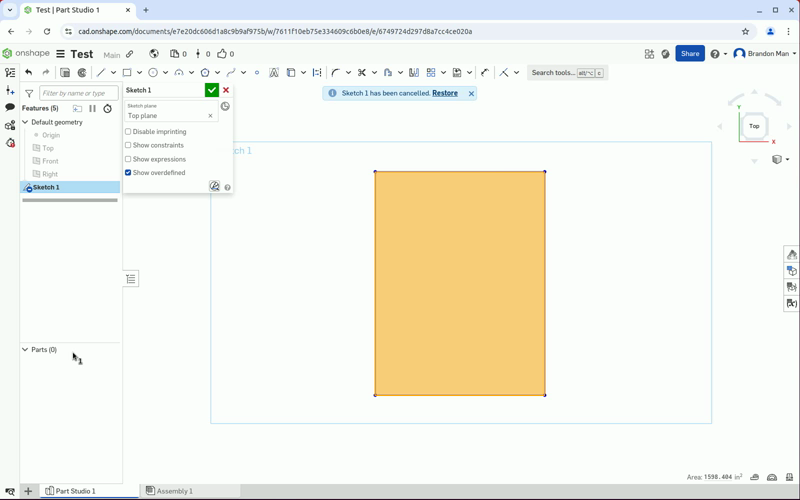
key(shift+y)
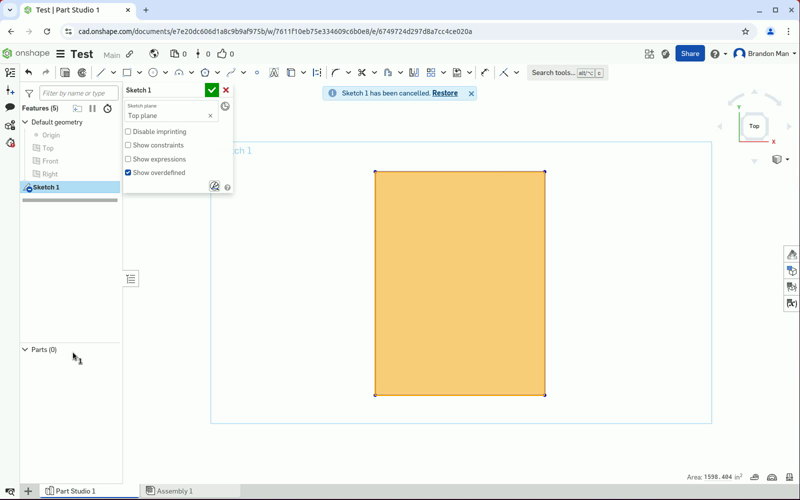
key(shift+e)
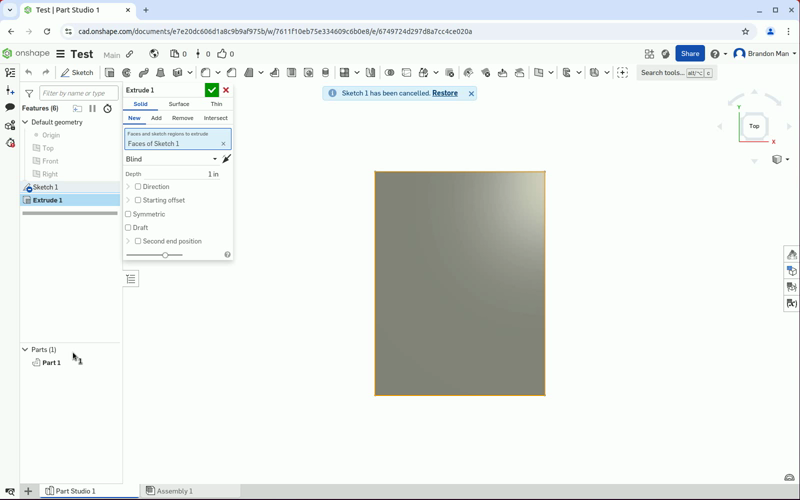
mouse_move(143, 106)
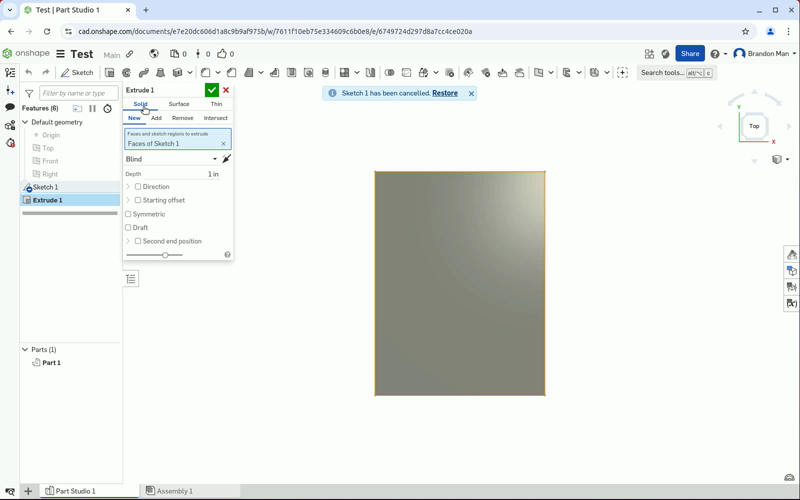
click(143, 106)
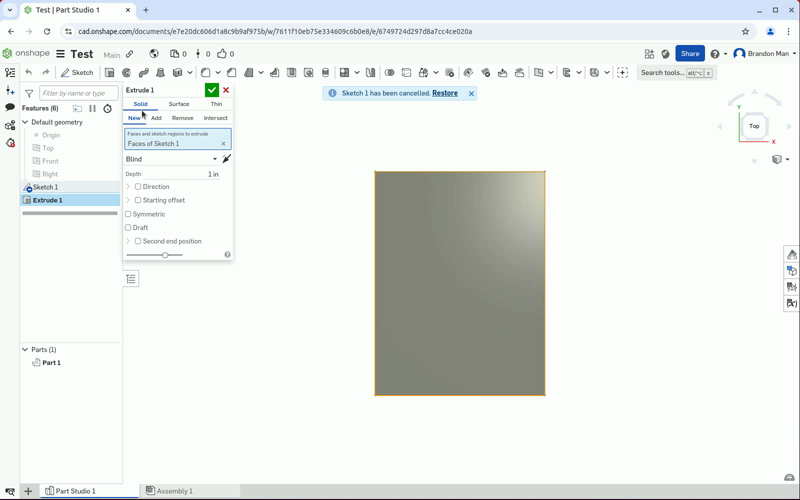
mouse_move(137, 120)
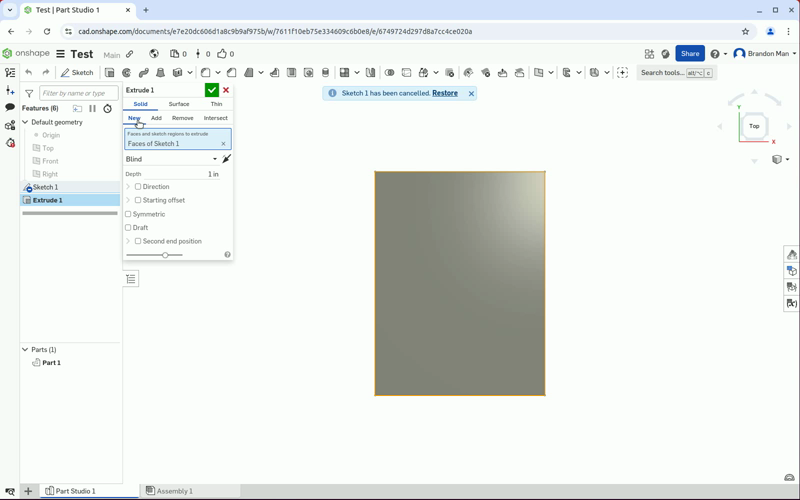
click(137, 120)
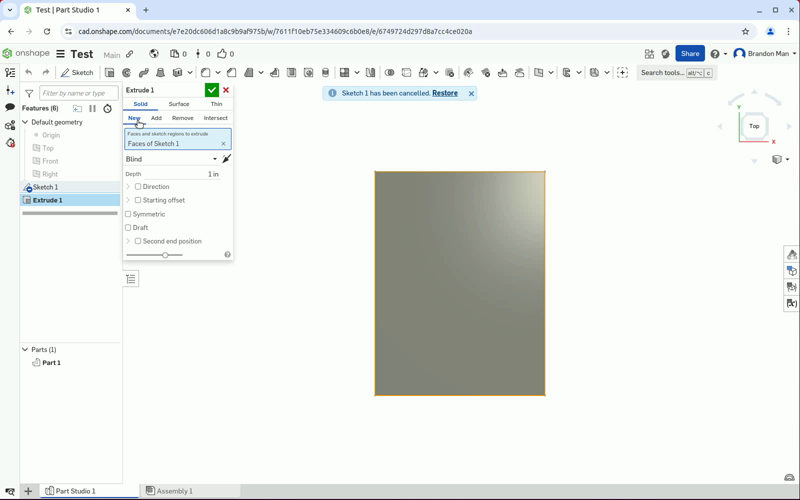
key(tab, 4)
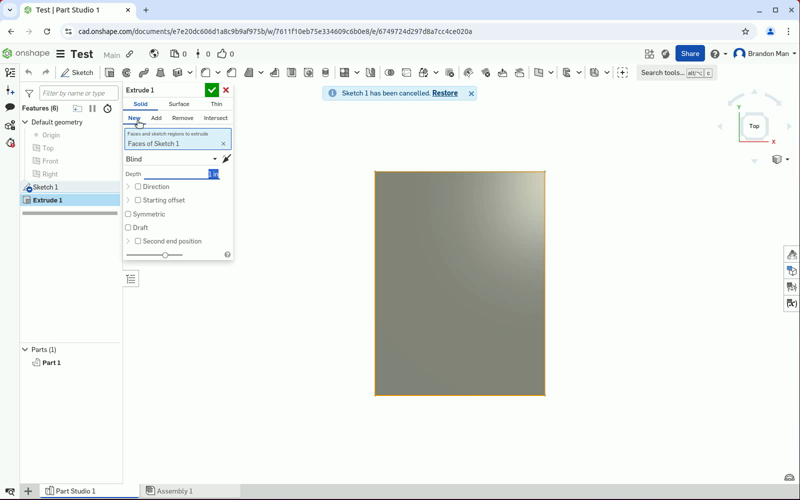
text(7.462)
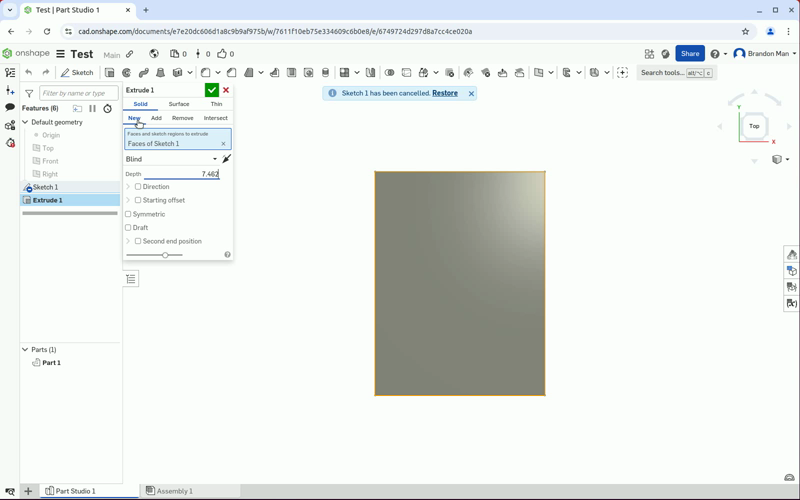
key(enter)
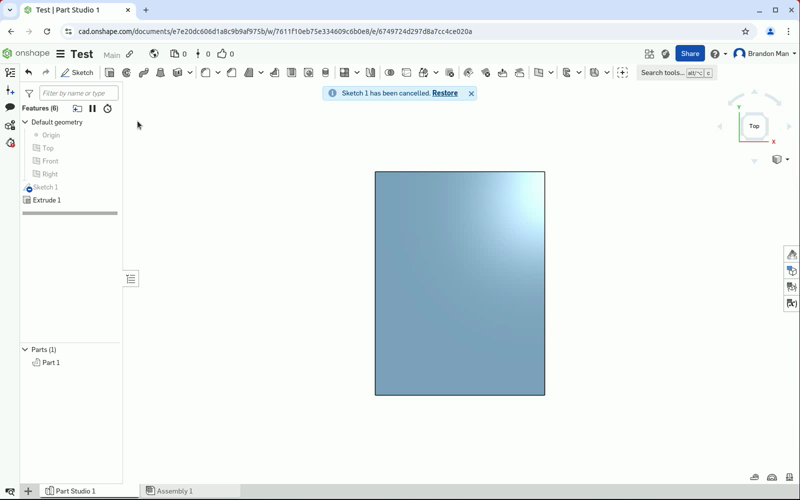
key(shift+h)
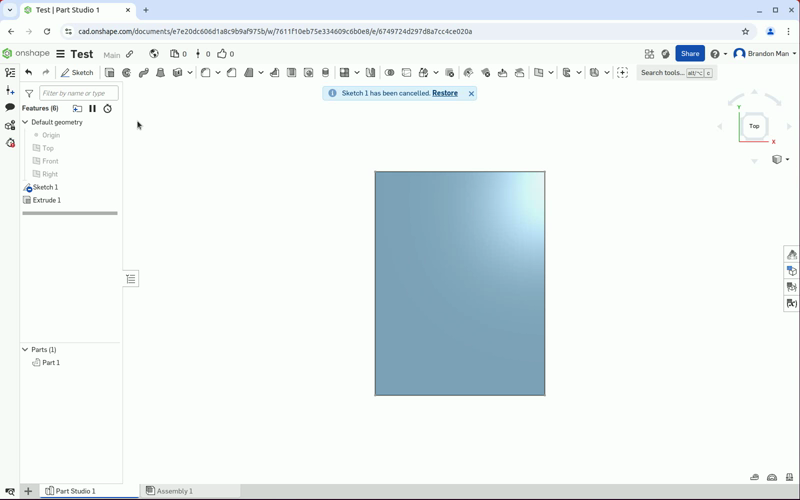
key(shift+h)
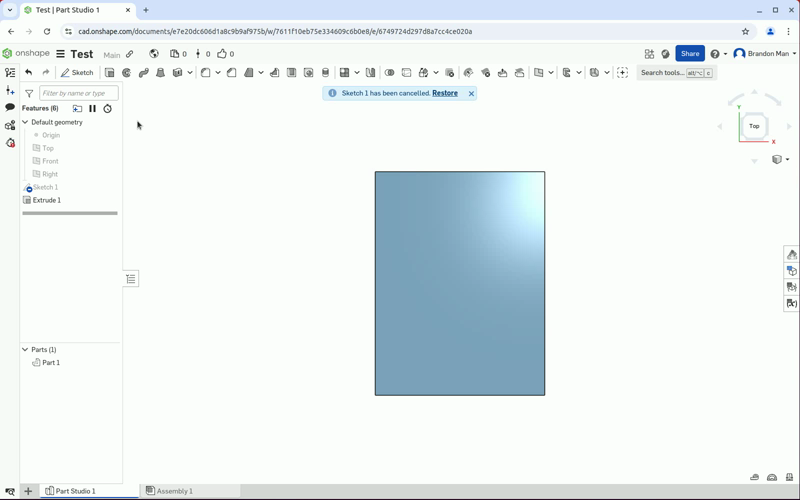
mouse_move(73, 189)
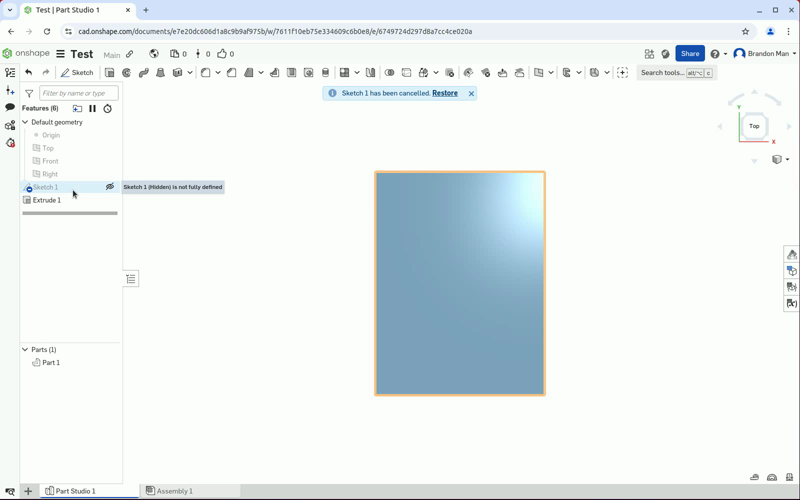
click(73, 189)
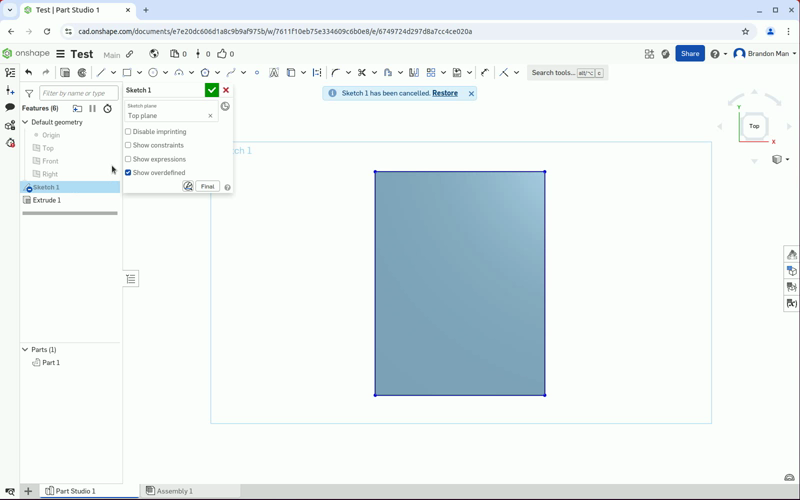
mouse_move(229, 92)
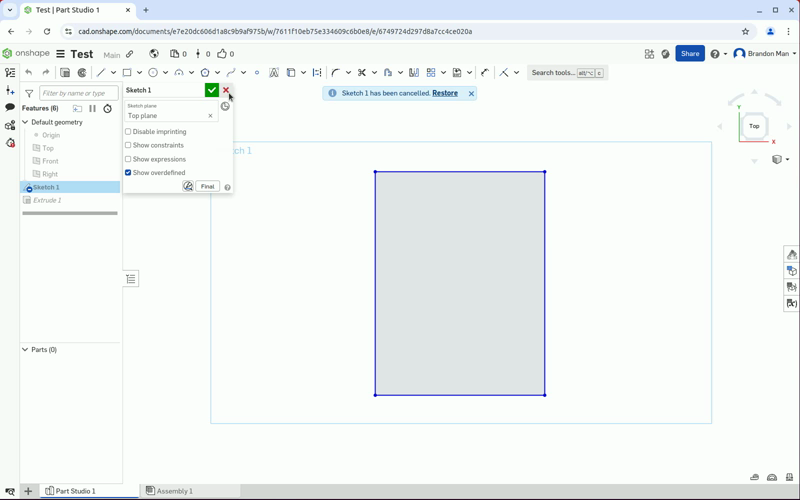
click(229, 92)
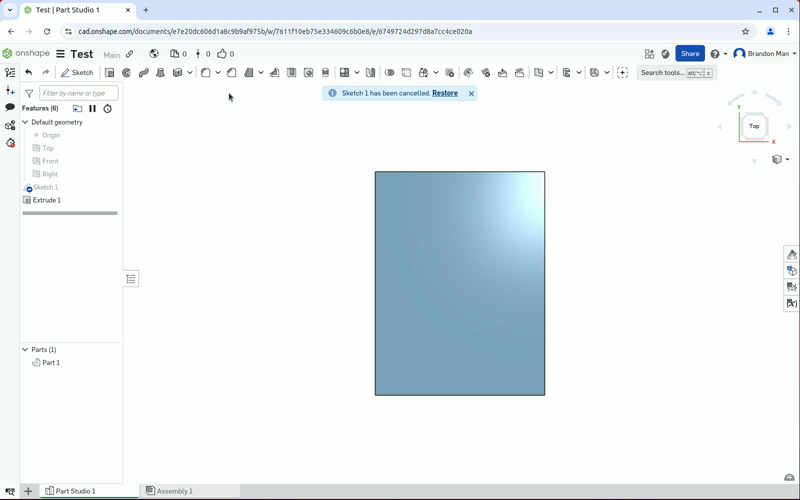
mouse_move(541, 75)
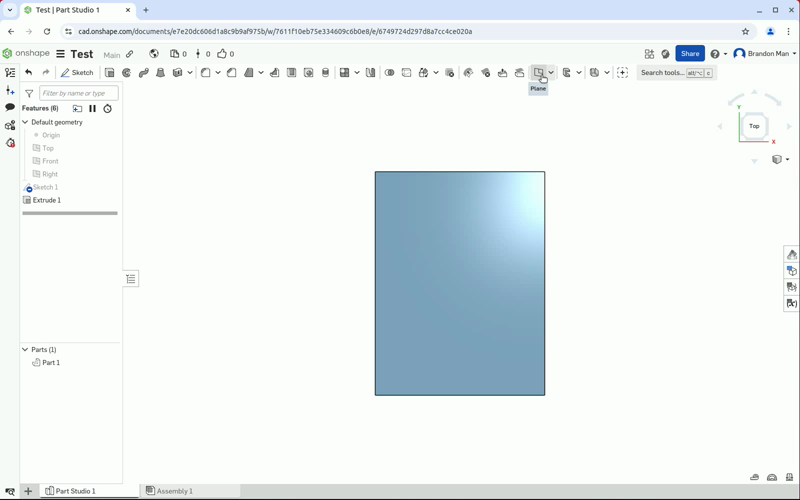
click(541, 75)
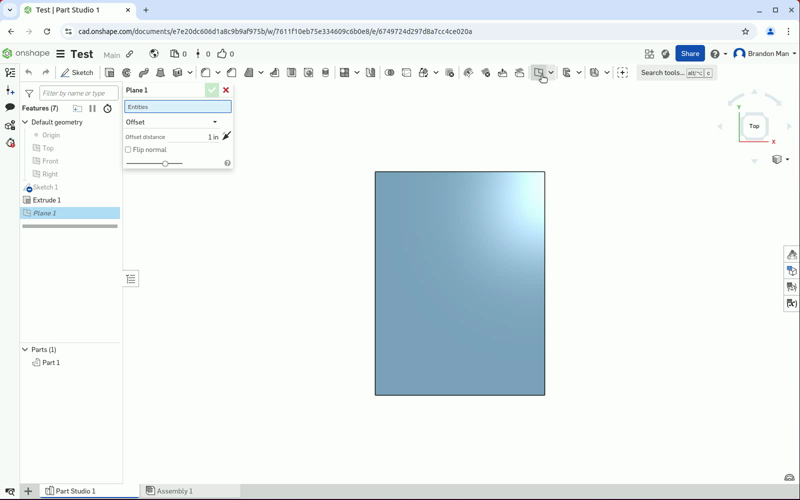
mouse_move(73, 150)
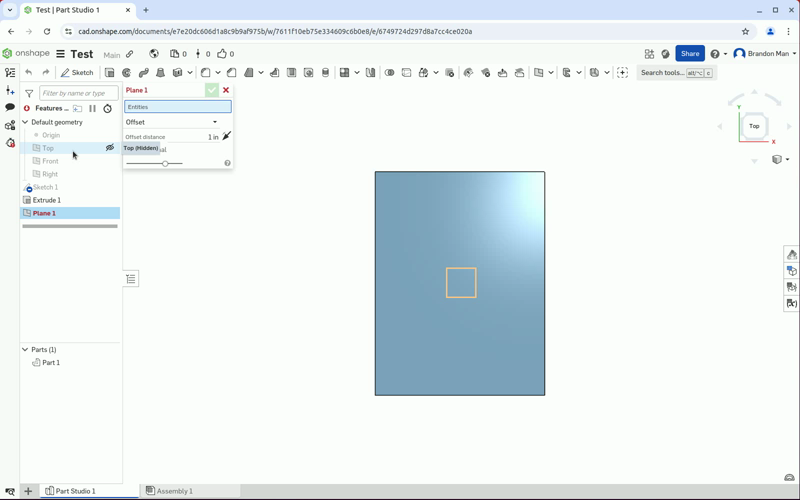
click(73, 150)
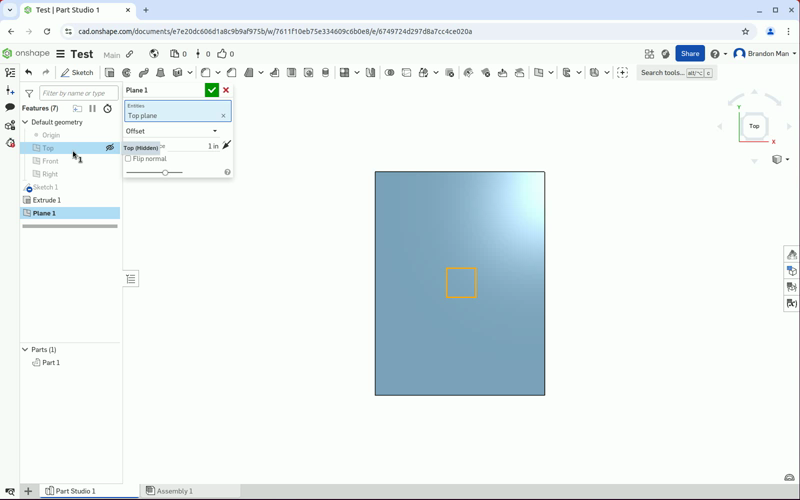
key(tab, 2)
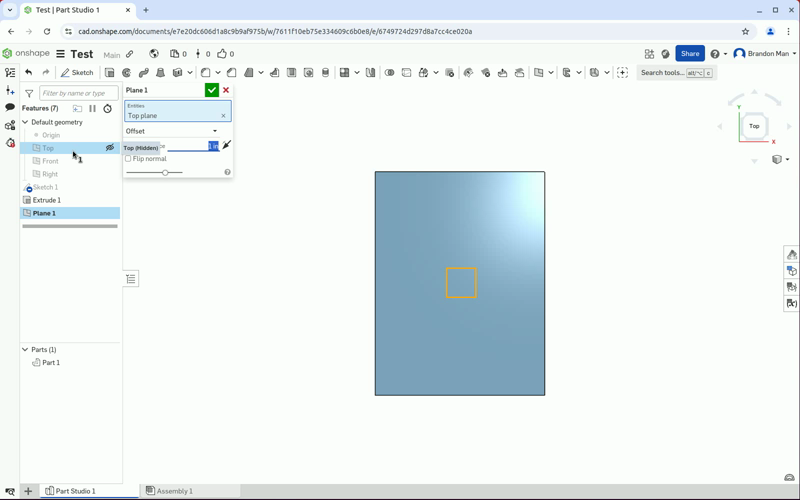
text(7.456)
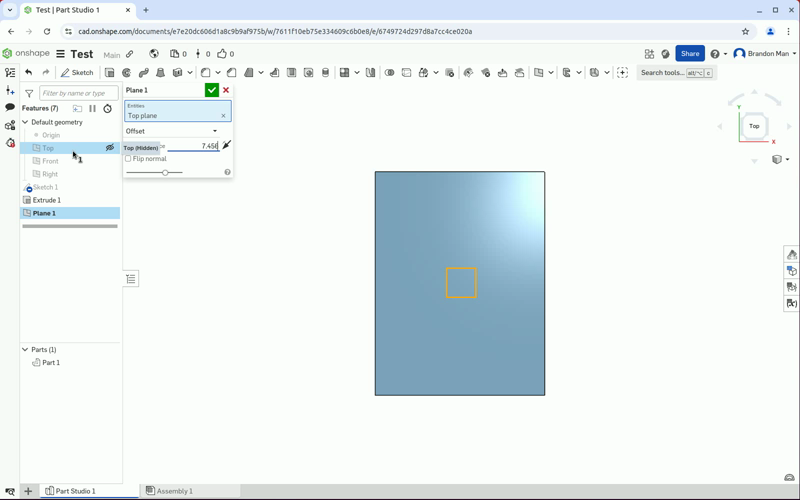
key(enter, 2)
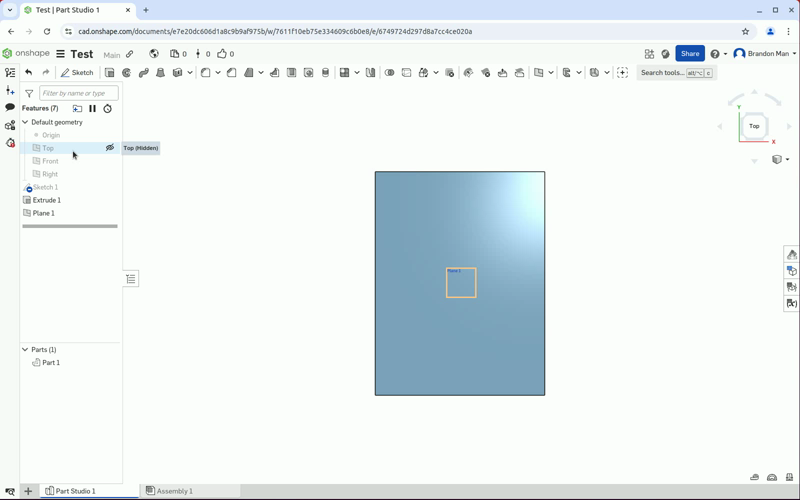
key(shift+s)
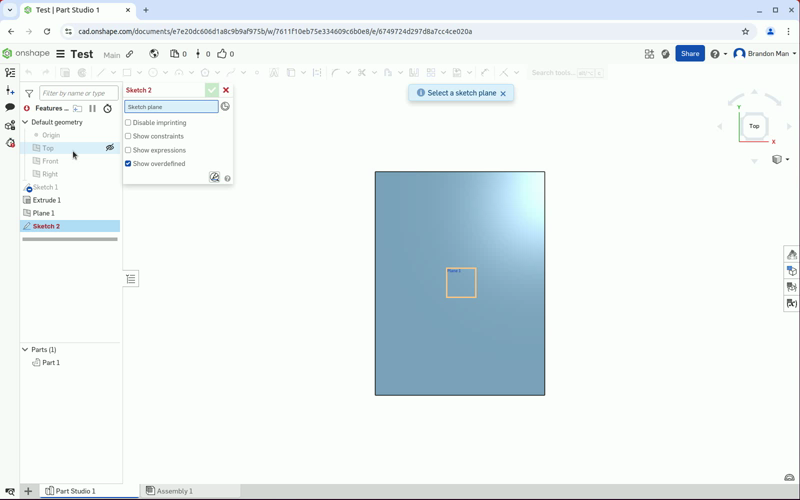
mouse_move(73, 215)
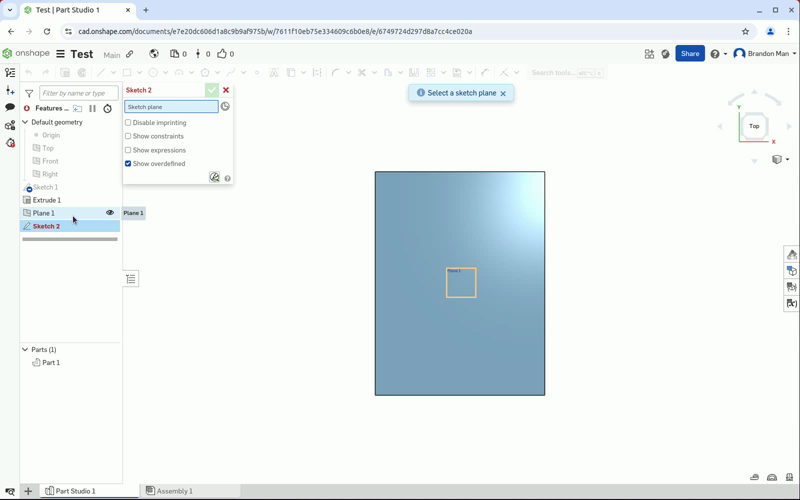
click(73, 215)
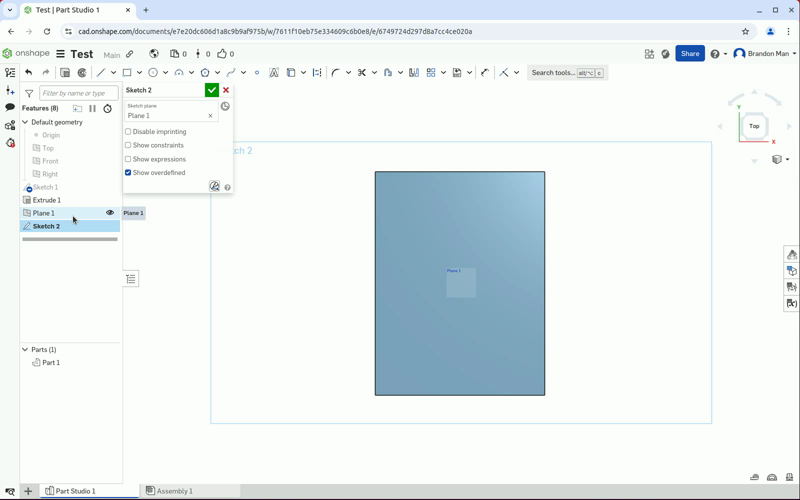
mouse_move(73, 352)
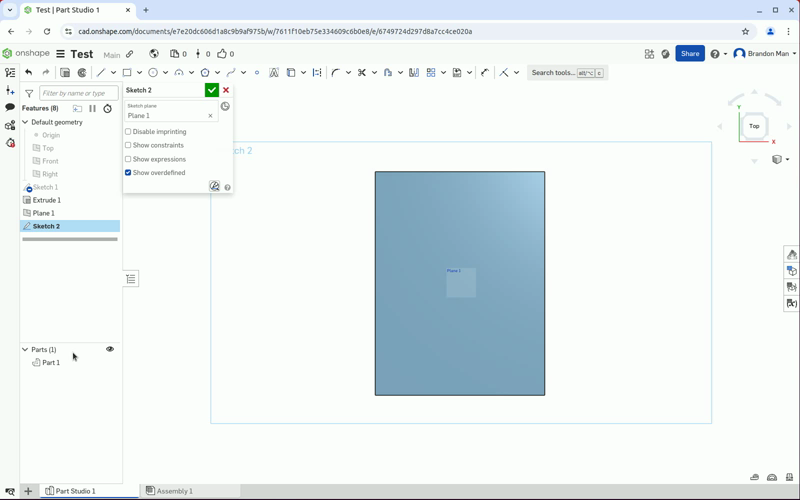
key(y)
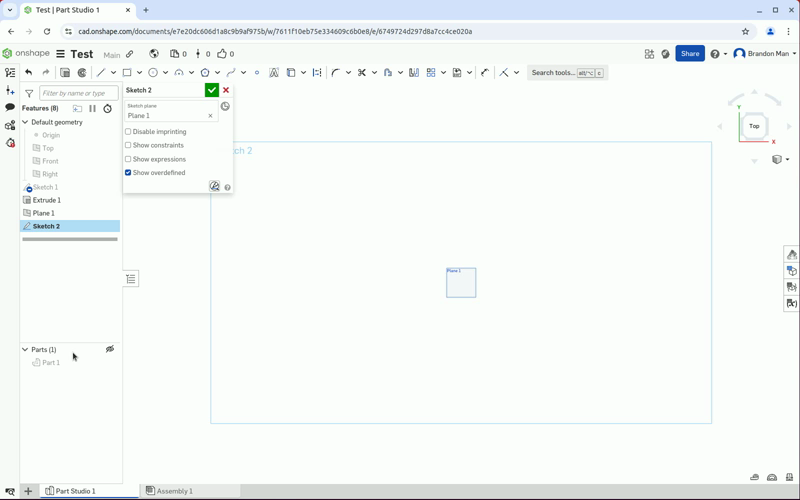
key(l)
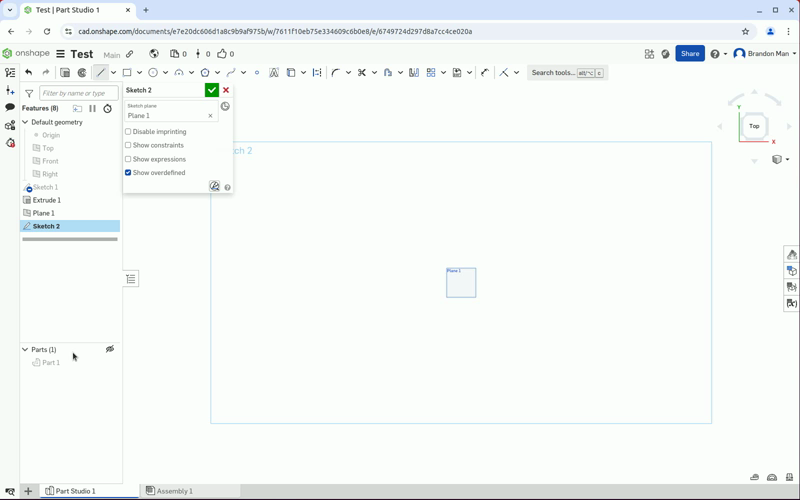
key_down(shift)
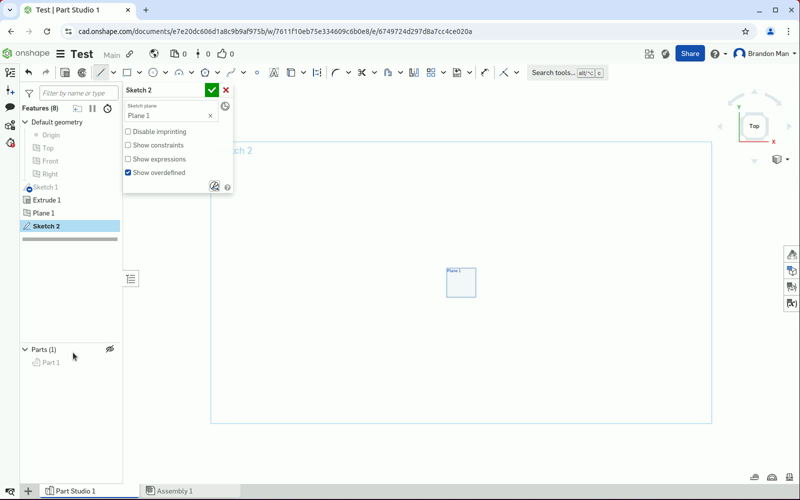
mouse_move(375, 330)
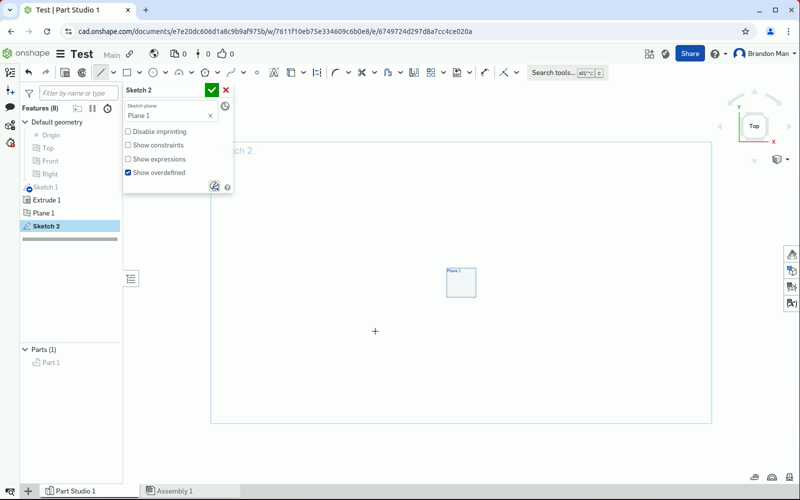
click(375, 330)
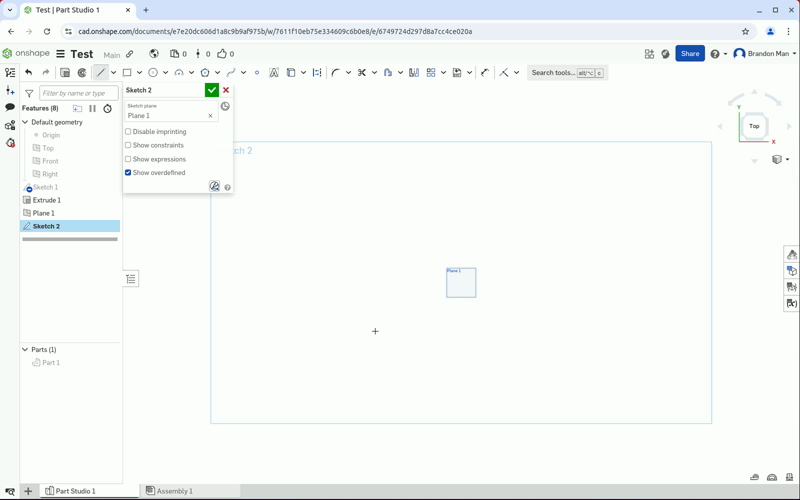
key_up(shift)
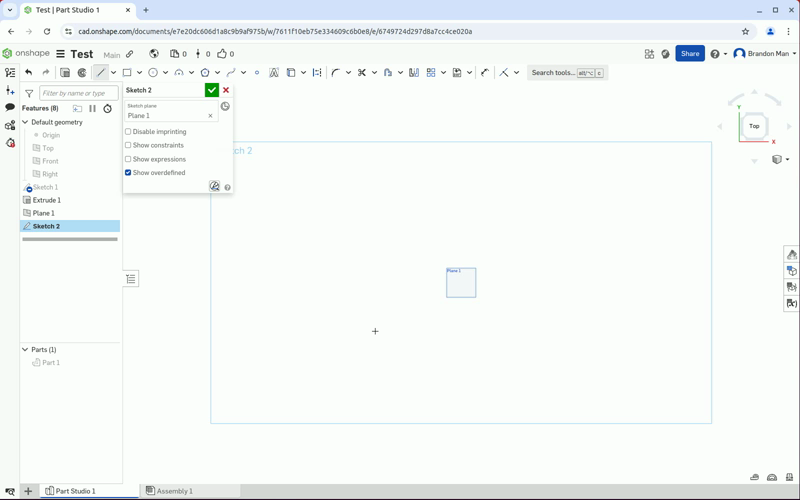
key_down(shift)
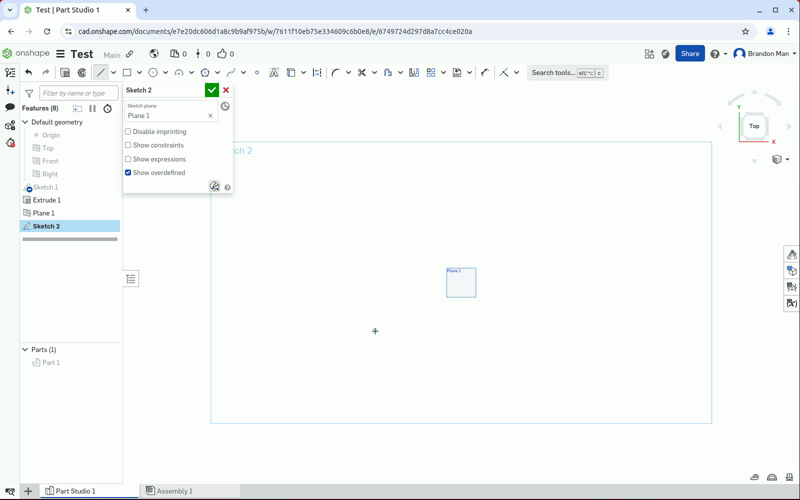
mouse_move(545, 330)
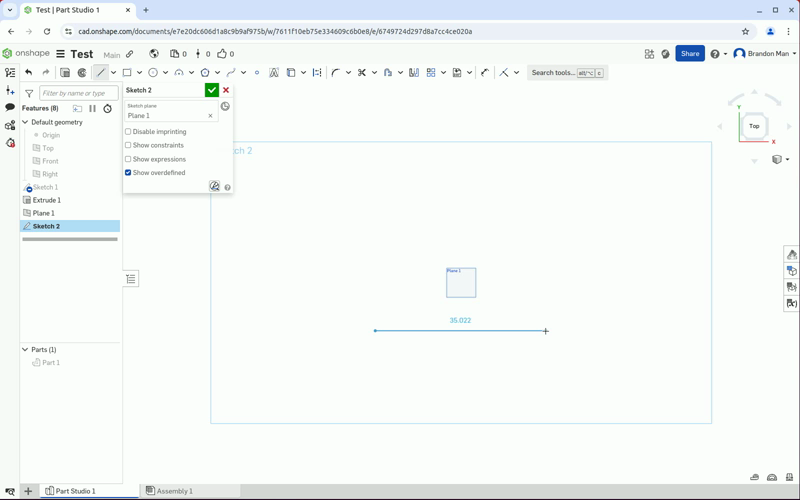
click(545, 330)
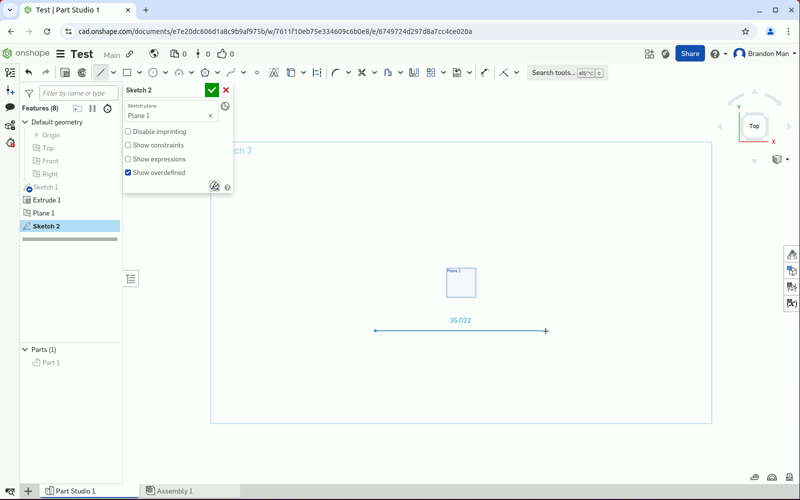
key_up(shift)
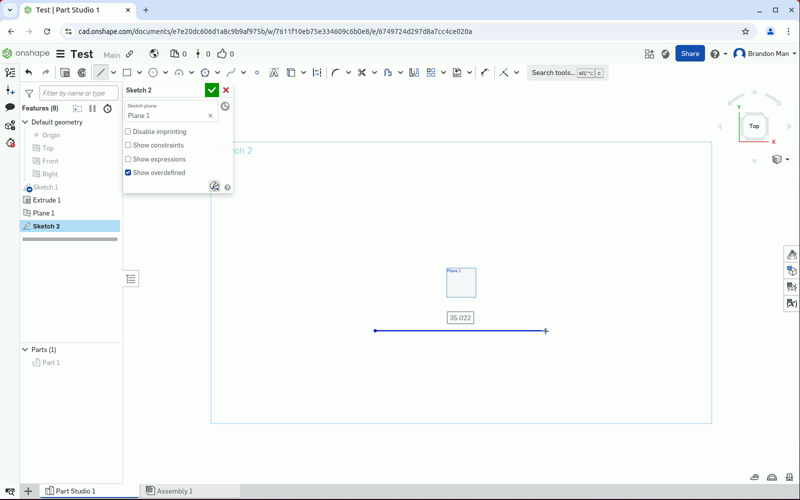
key_down(shift)
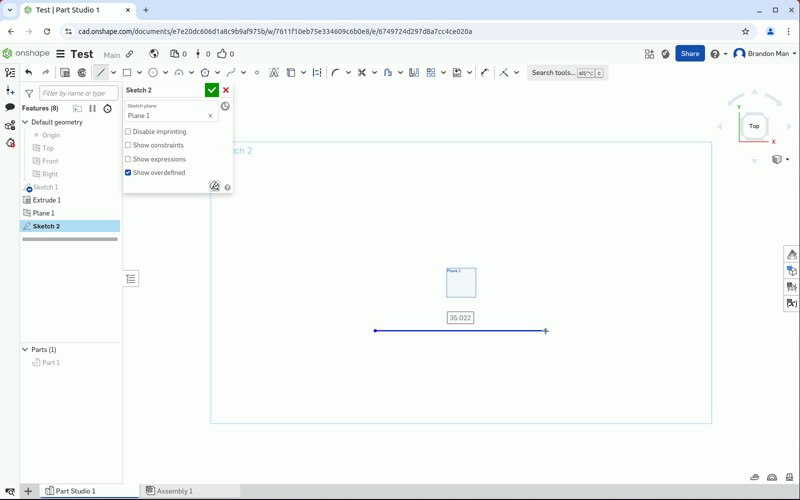
mouse_move(545, 171)
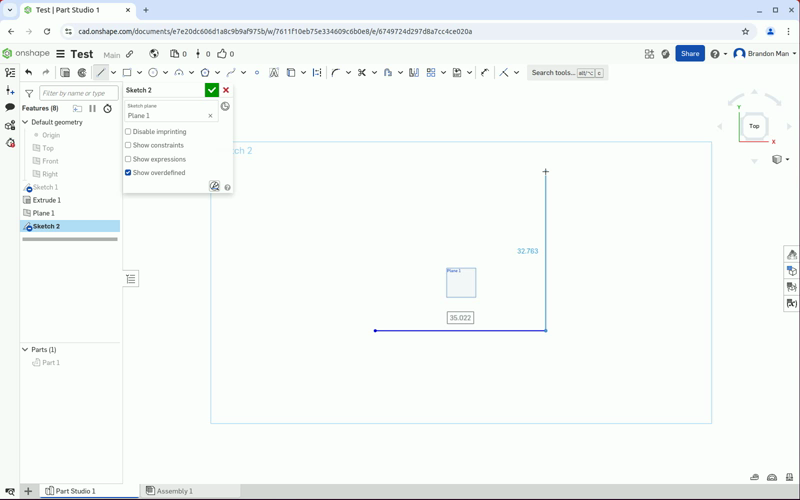
click(545, 171)
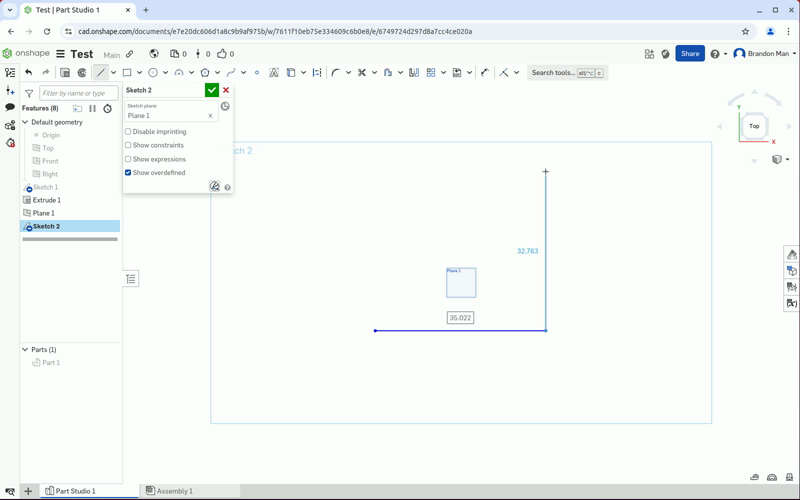
key_up(shift)
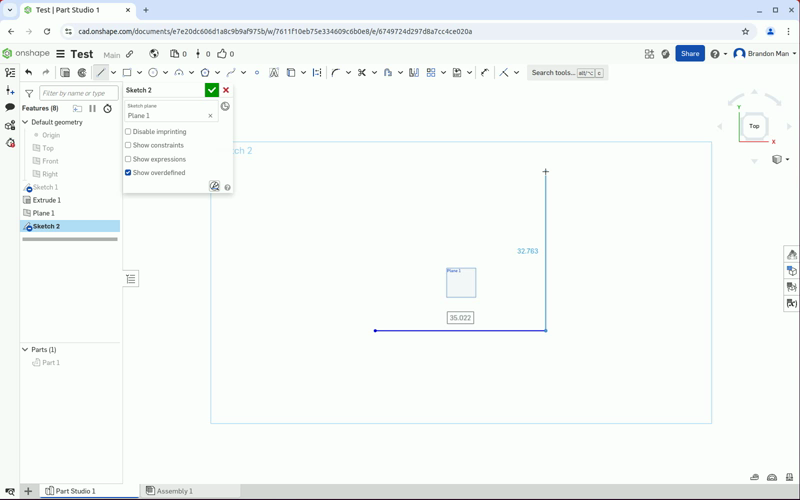
key_down(shift)
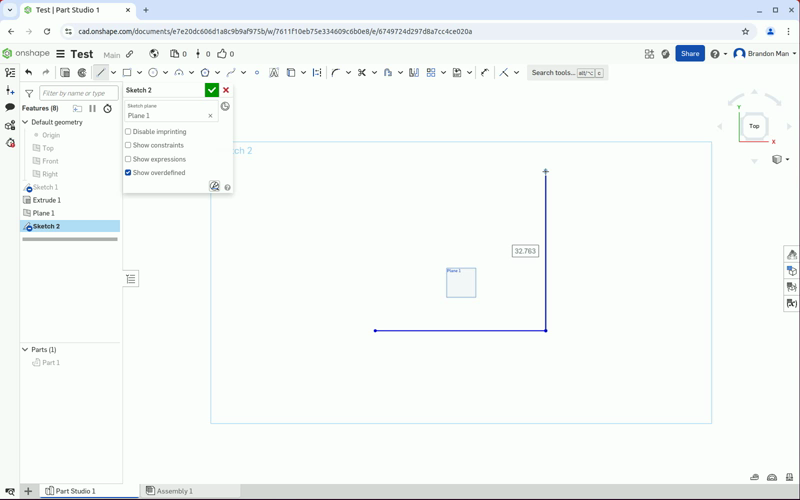
mouse_move(375, 171)
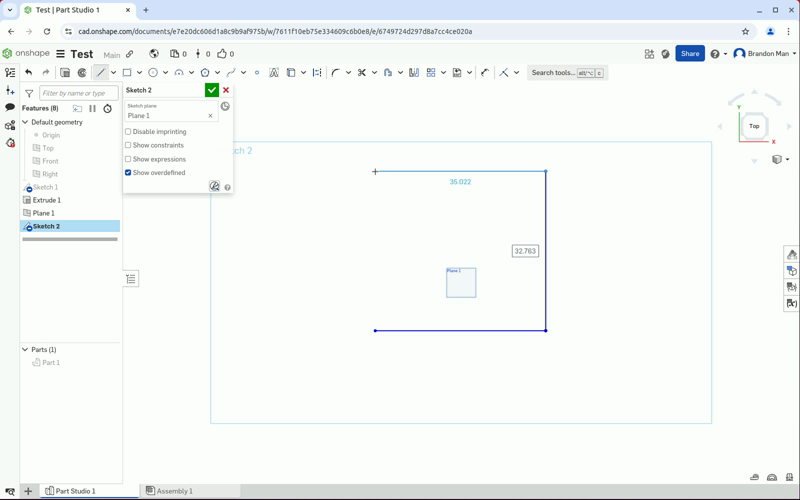
click(375, 171)
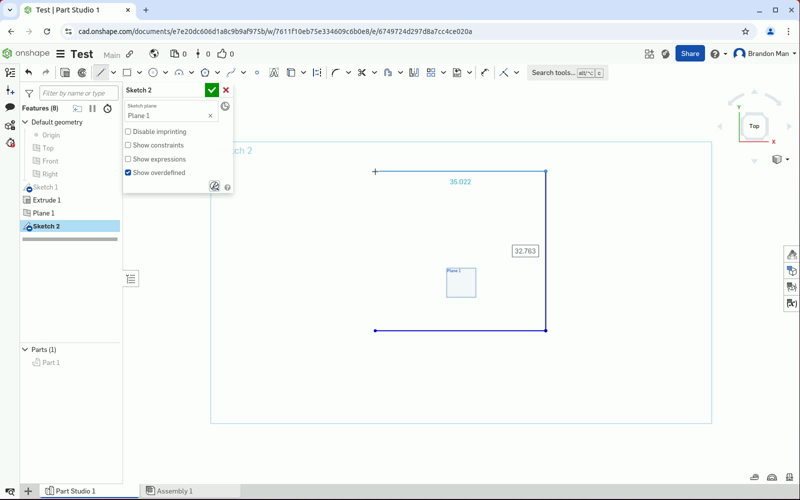
key_up(shift)
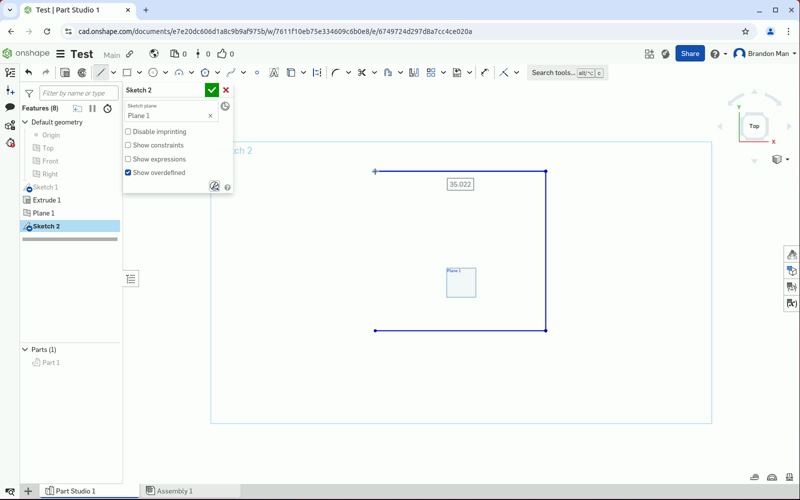
key_down(shift)
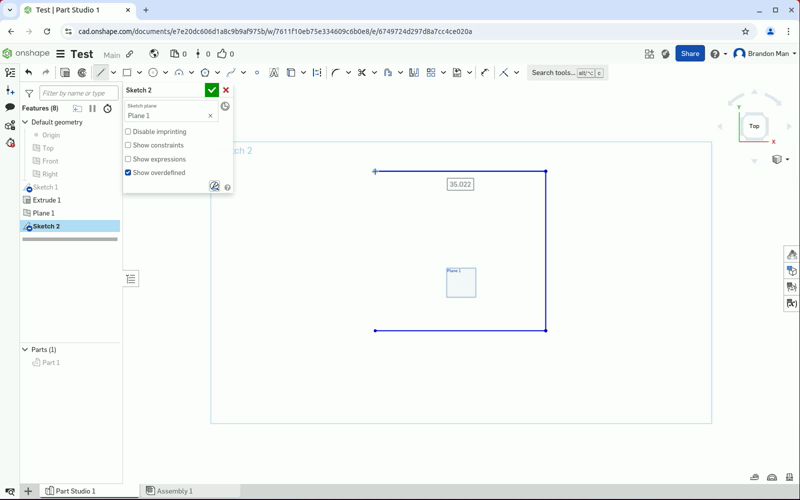
mouse_move(375, 330)
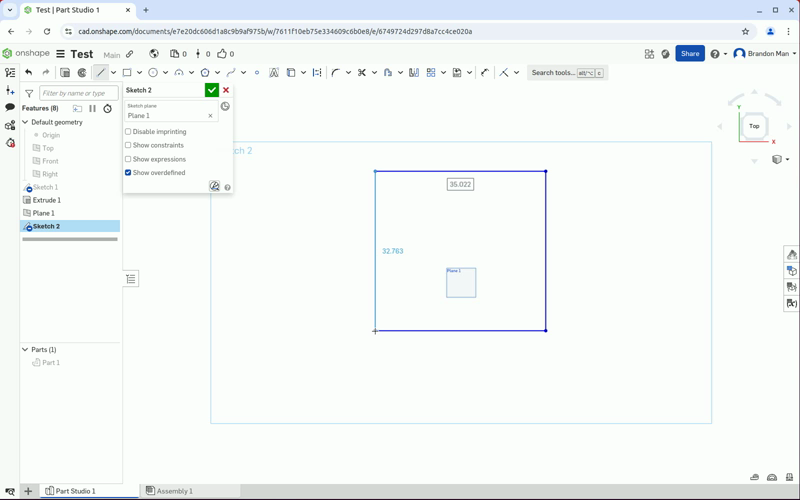
key_up(shift)
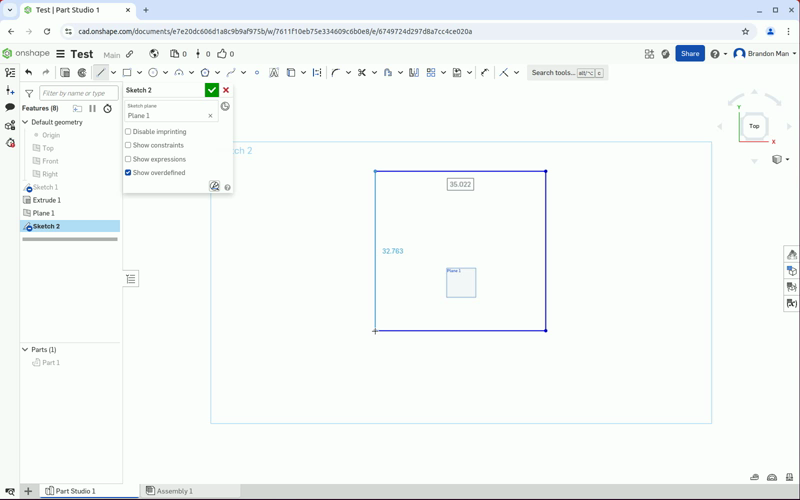
click(375, 330)
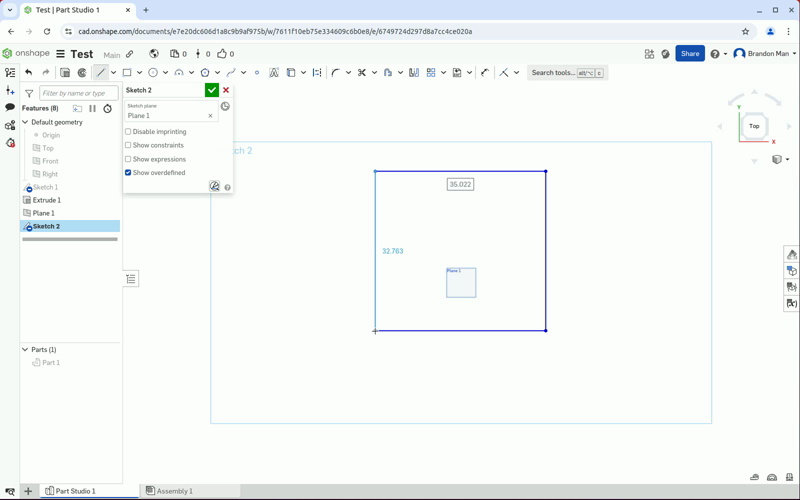
key(esc)
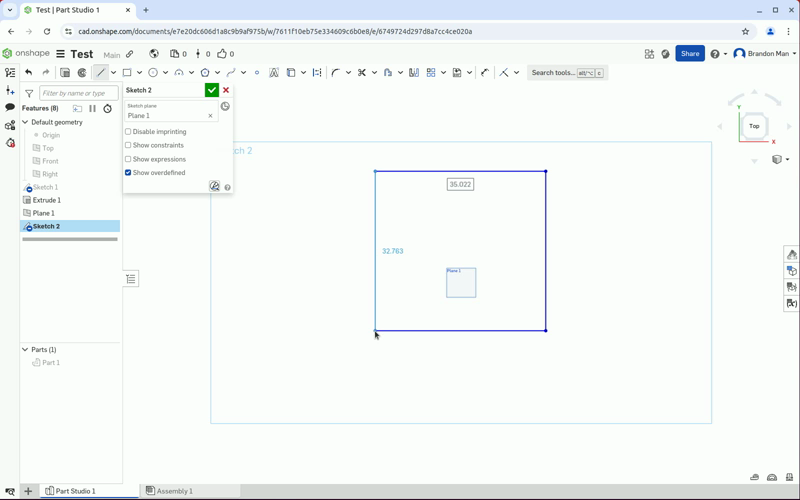
mouse_move(506, 239)
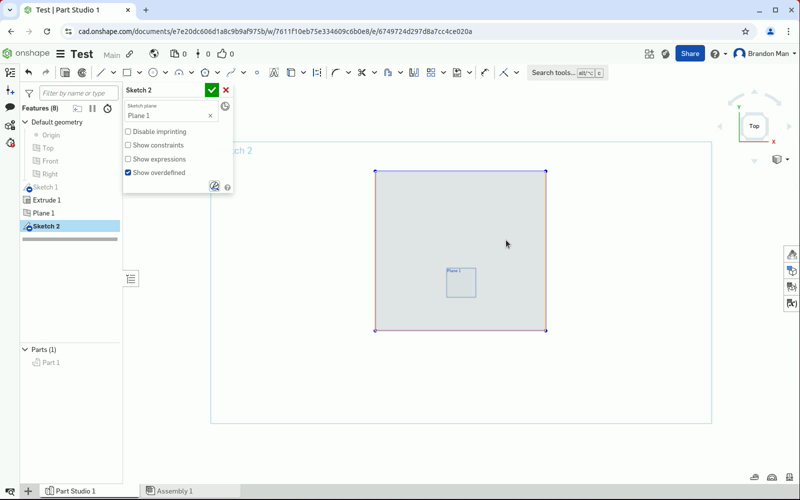
click(506, 239)
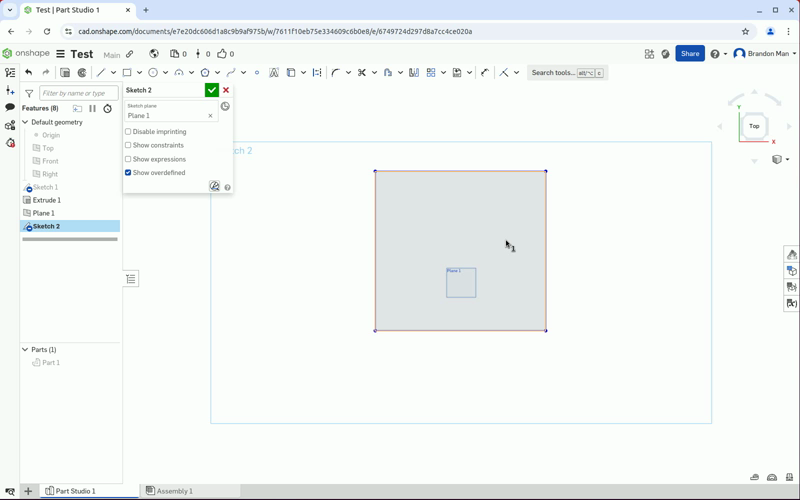
mouse_move(73, 352)
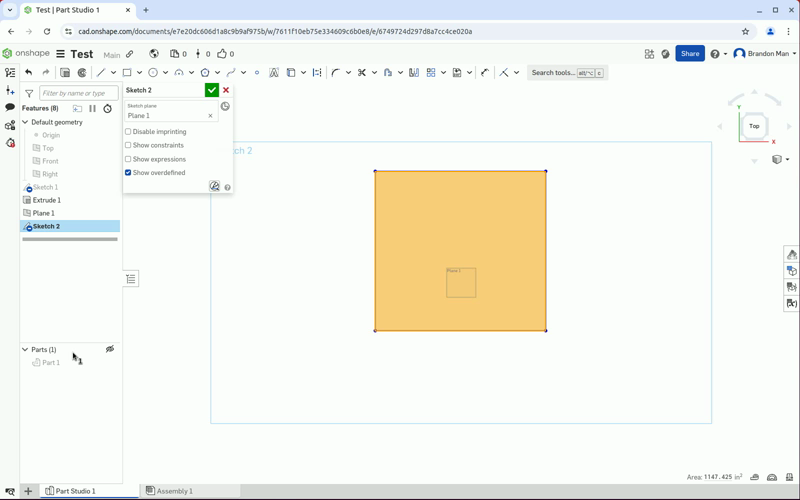
key(shift+y)
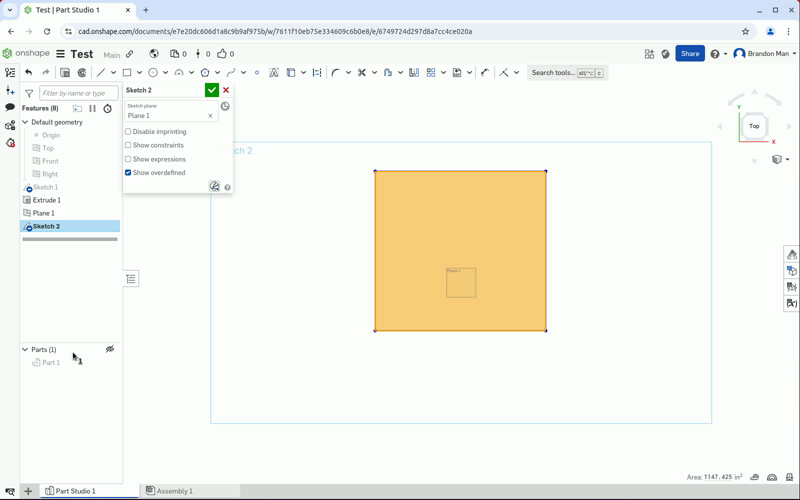
key(shift+e)
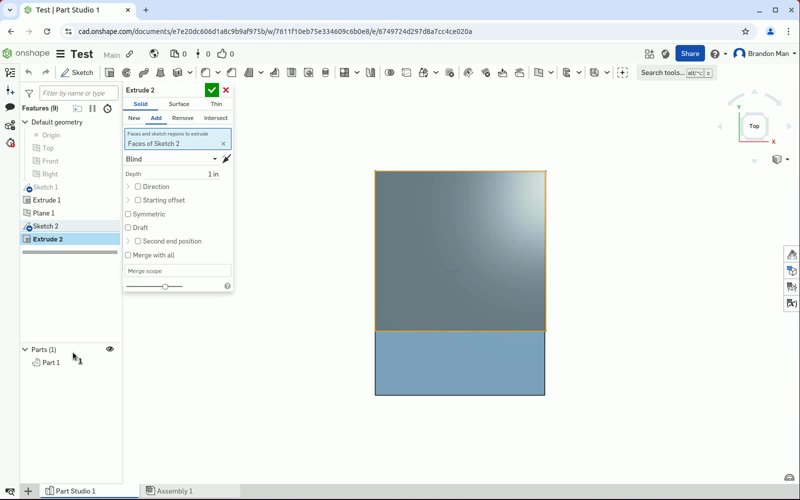
mouse_move(143, 106)
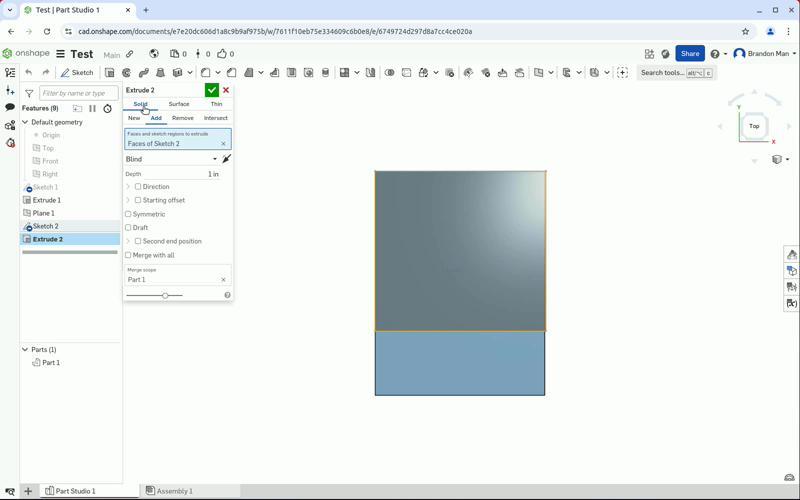
click(143, 106)
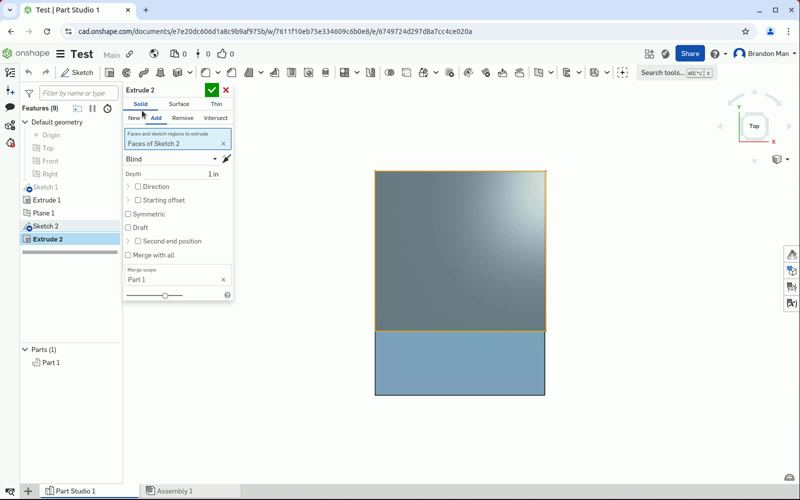
mouse_move(137, 120)
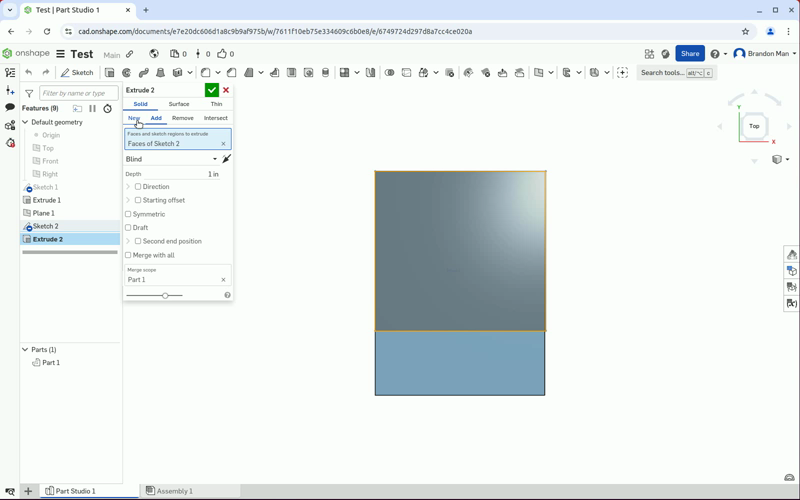
click(137, 120)
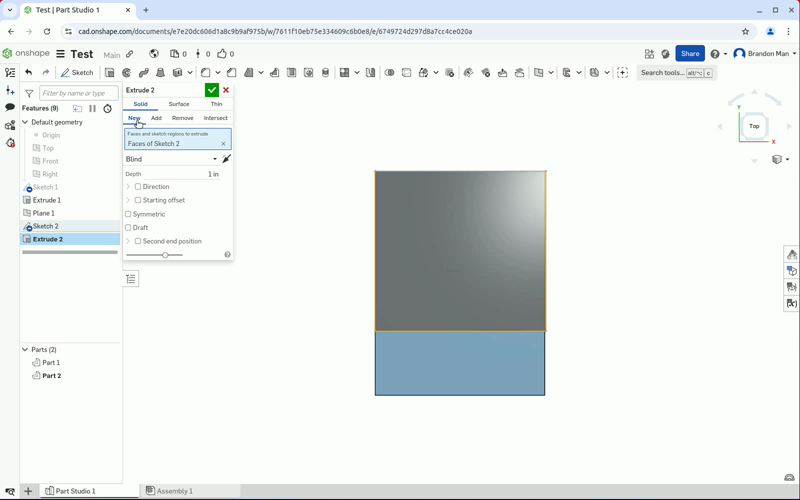
key(tab, 4)
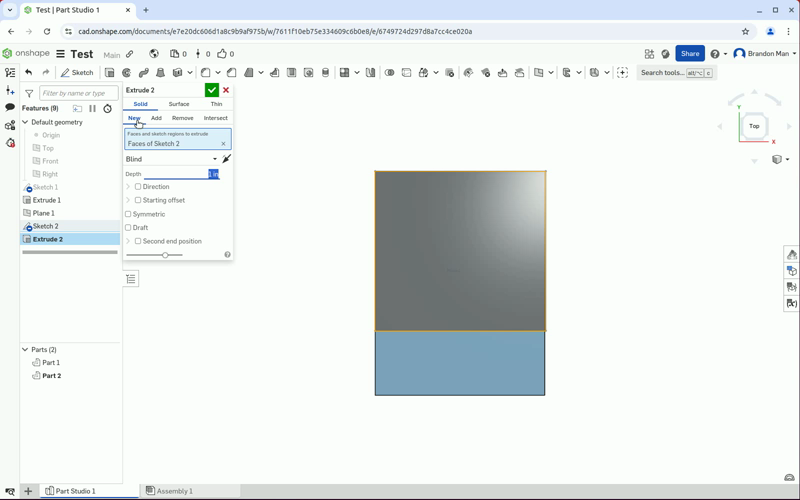
text(14.683)
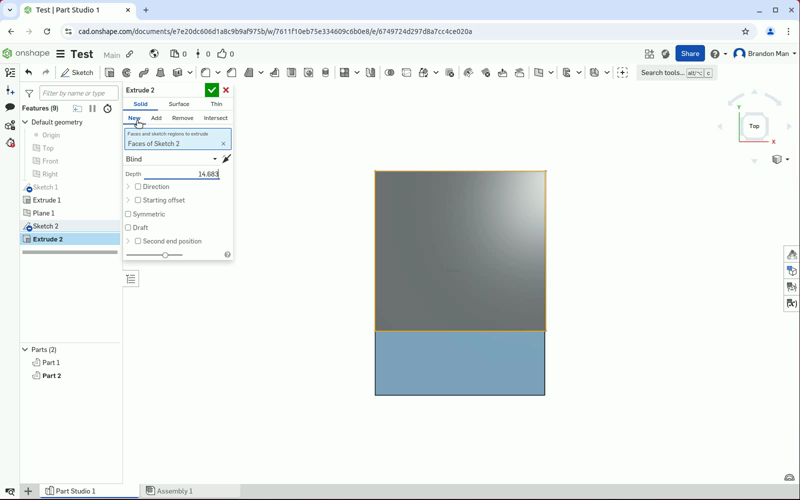
key(enter)
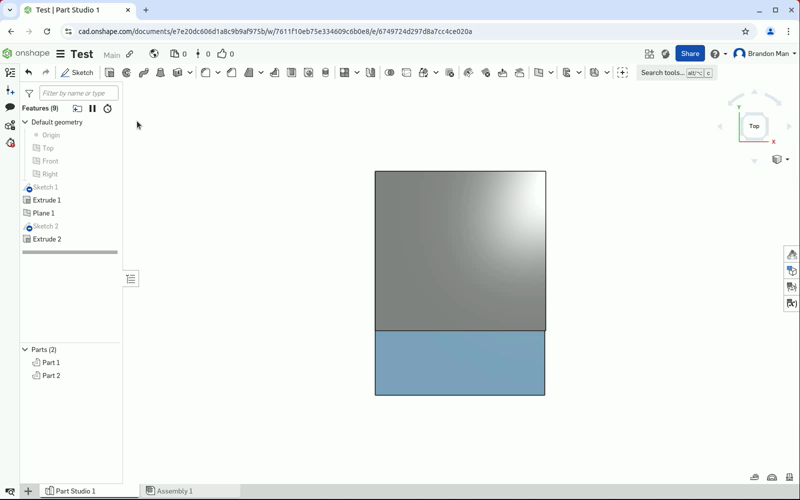
key(shift+h)
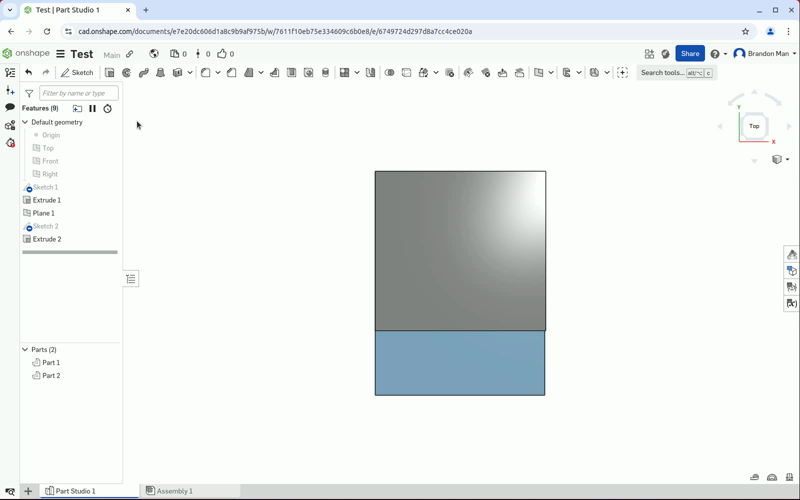
key(shift+h)
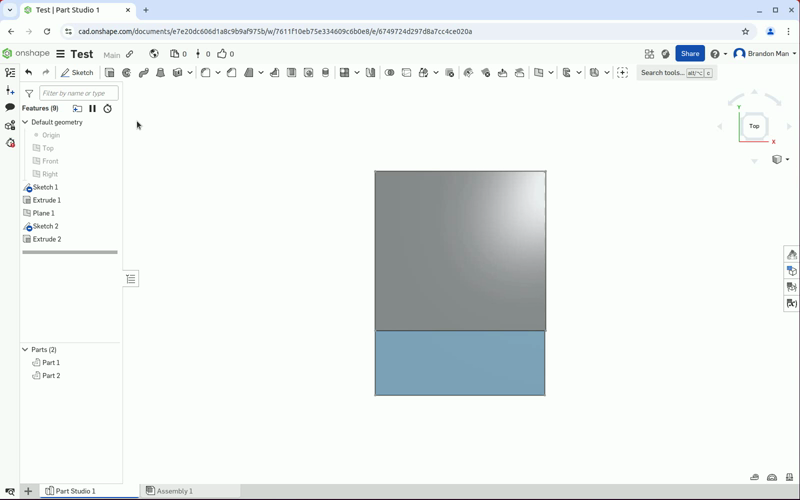
key(shift+7)
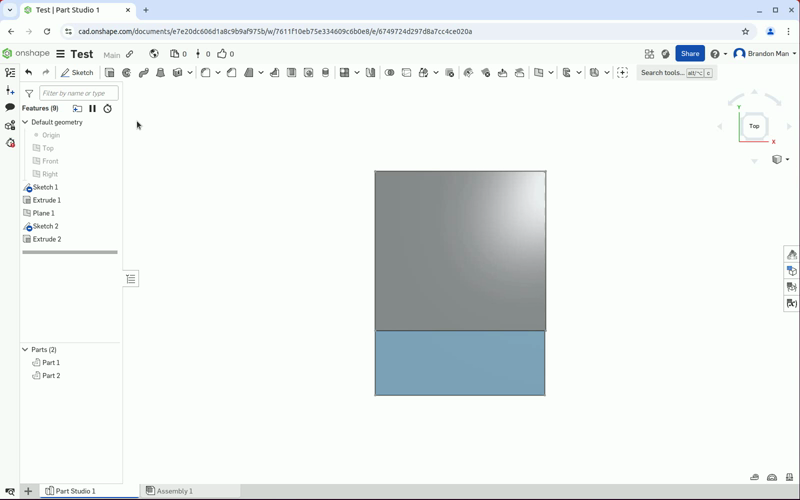
key(up, 3)
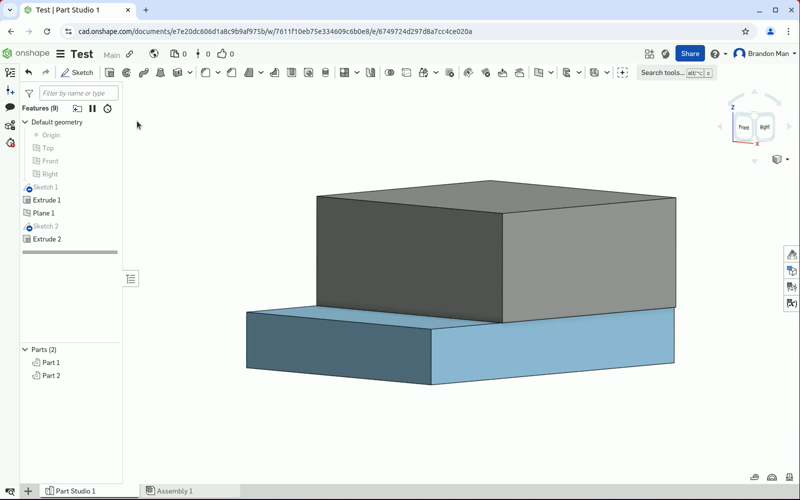
key(left, 3)
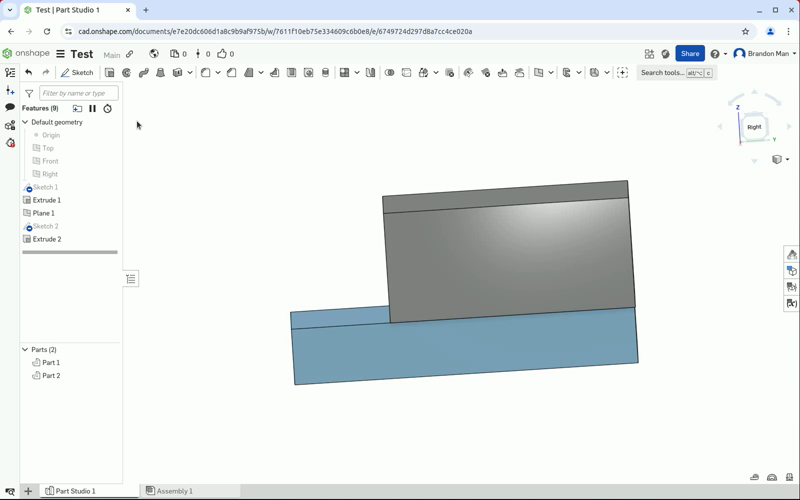
key(right, 3)
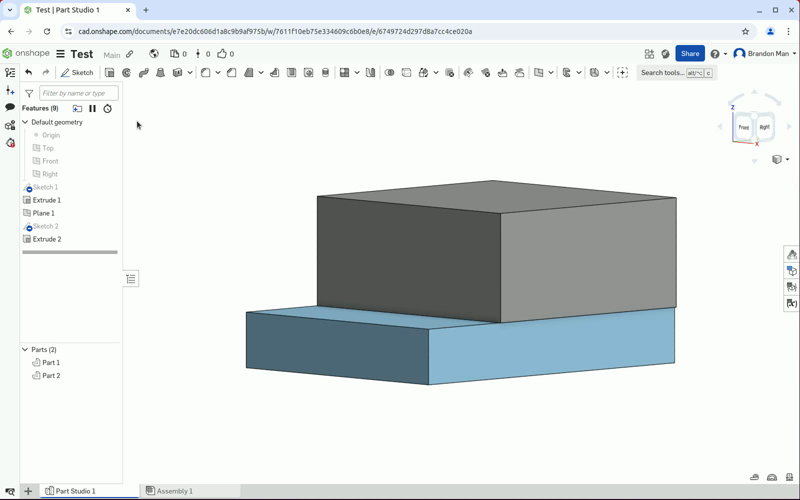
key(down, 3)
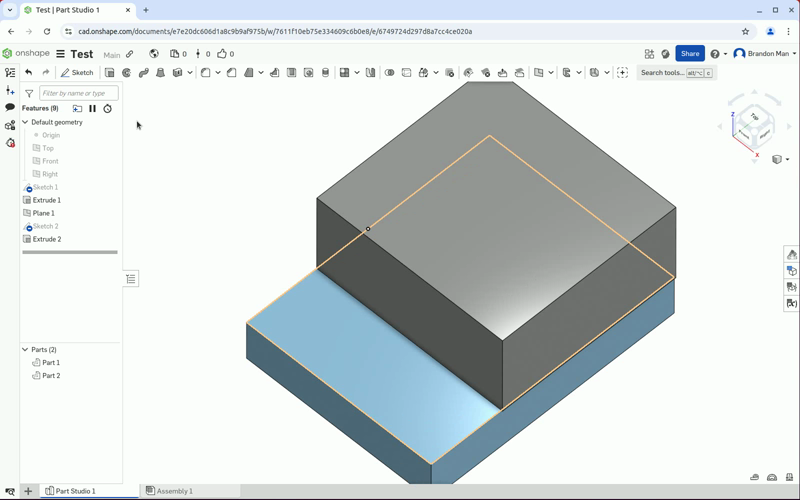
mouse_move(73, 189)
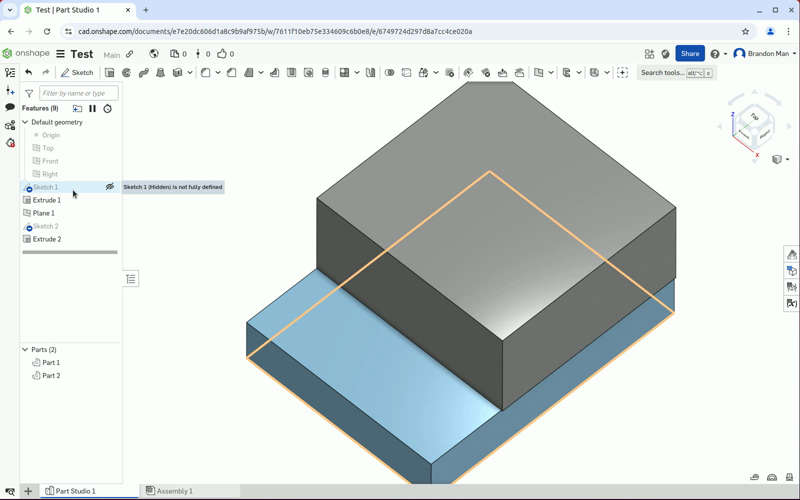
click(73, 189)